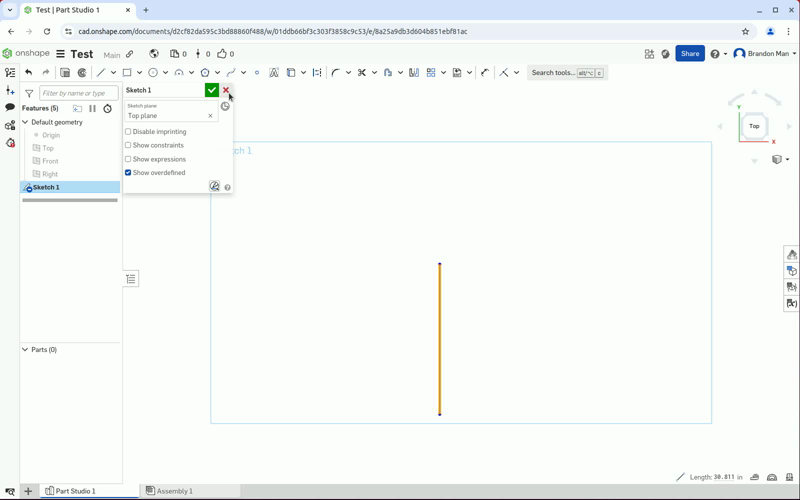
key(shift+h)
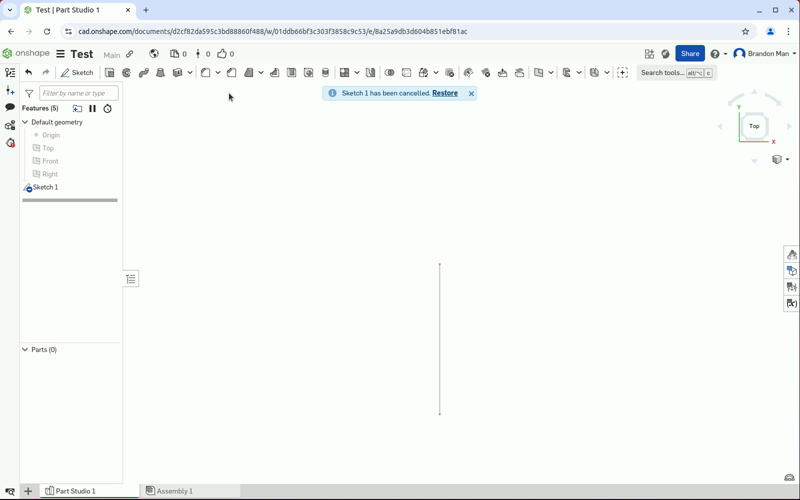
mouse_move(73, 352)
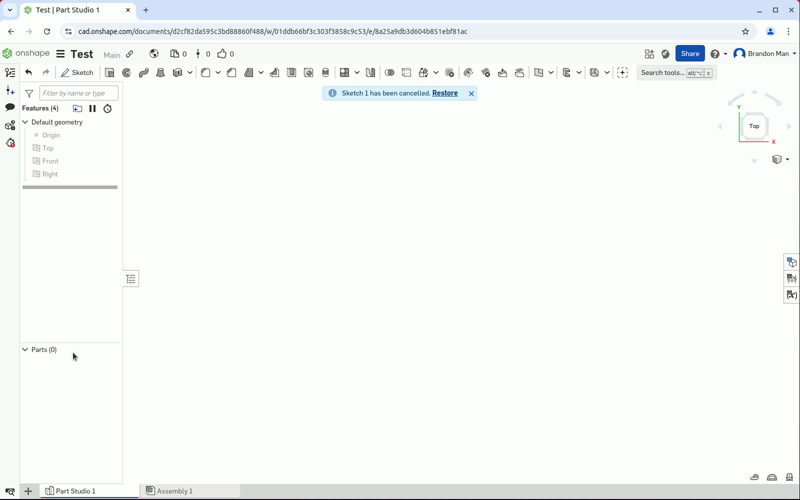
key(y)
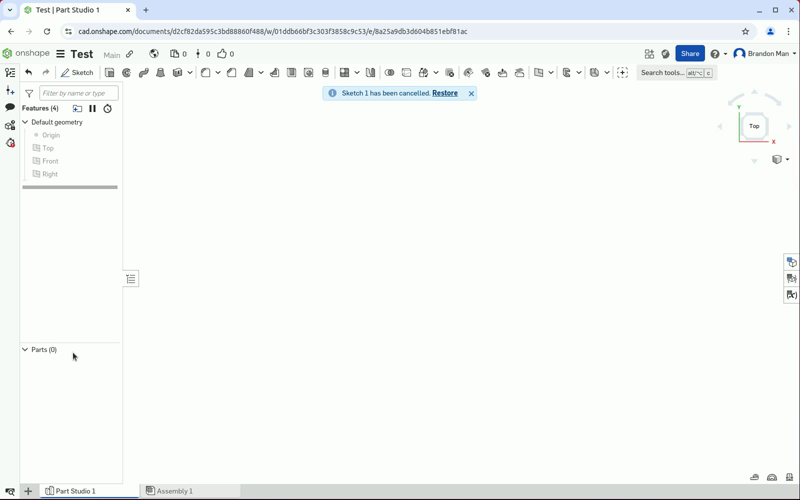
key(shift+p)
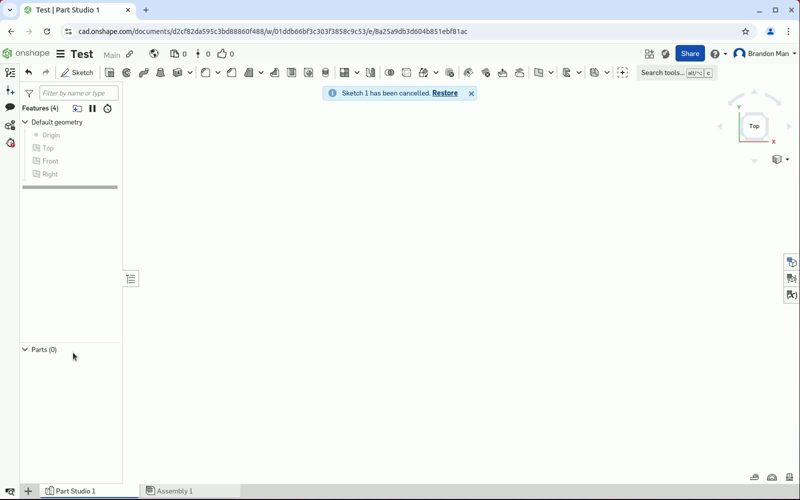
key(space)
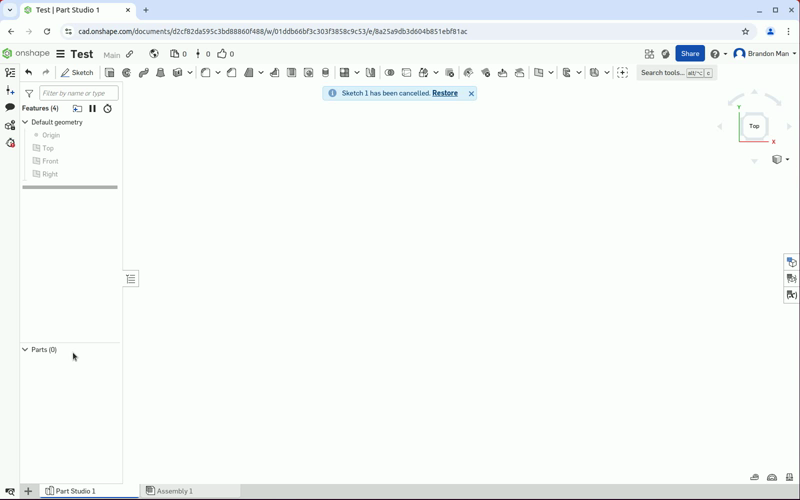
key_down(shift)
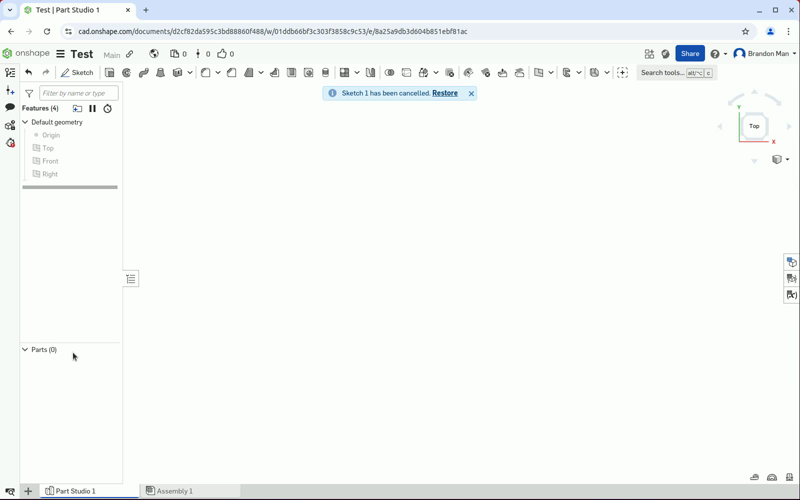
key(up)
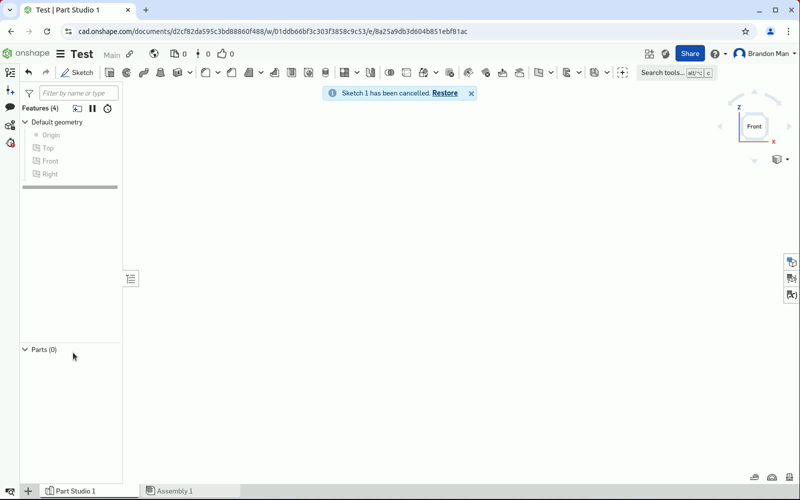
key_up(shift)
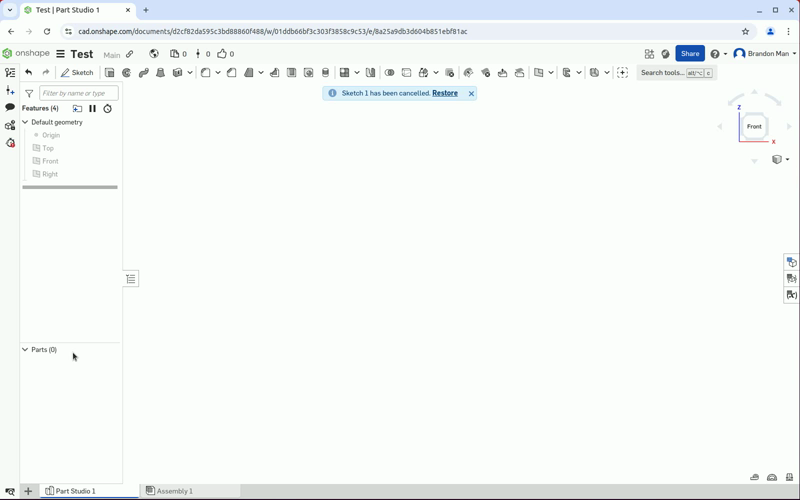
mouse_move(73, 352)
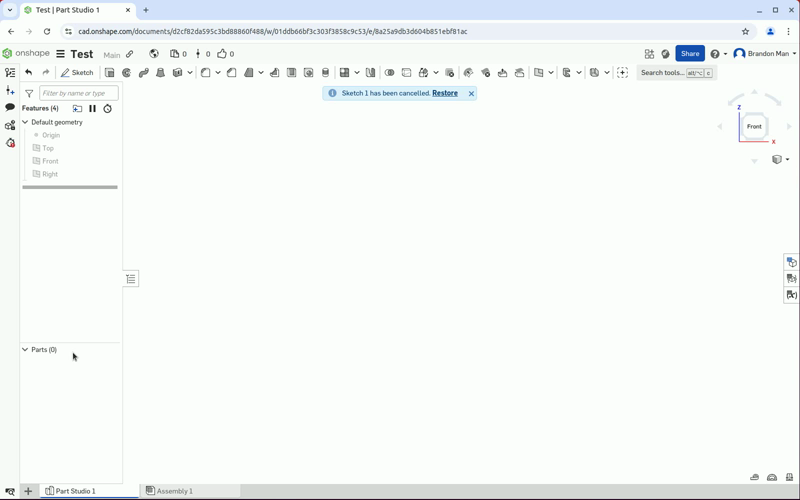
key(shift+y)
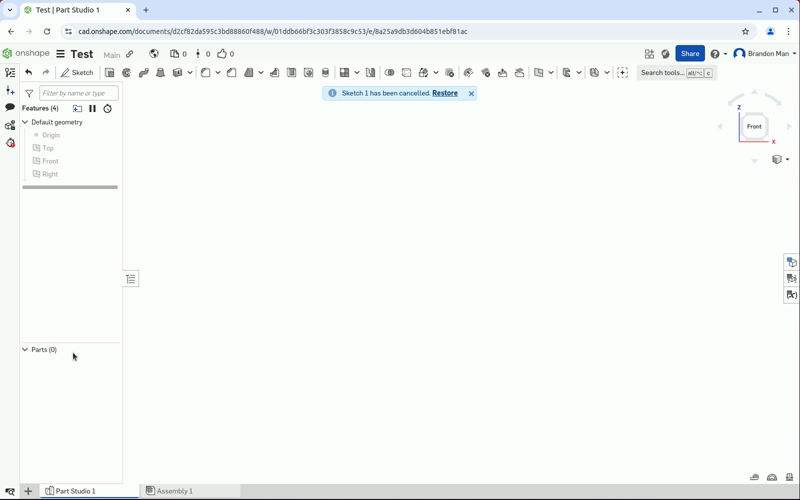
key(shift+s)
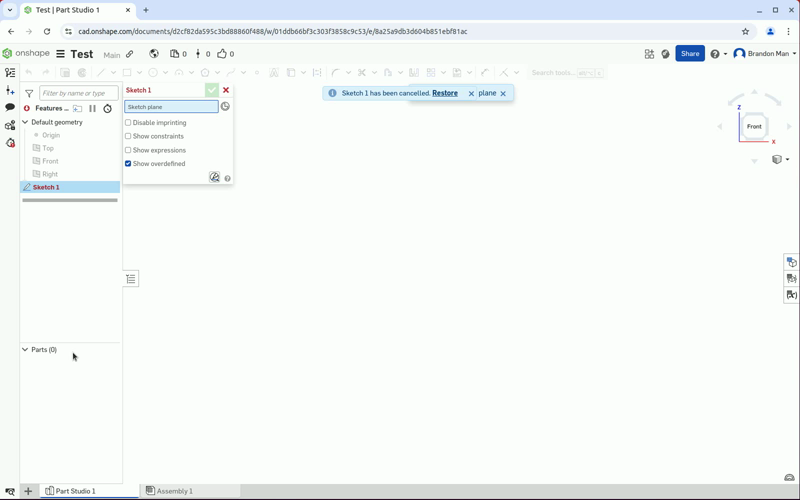
mouse_move(73, 163)
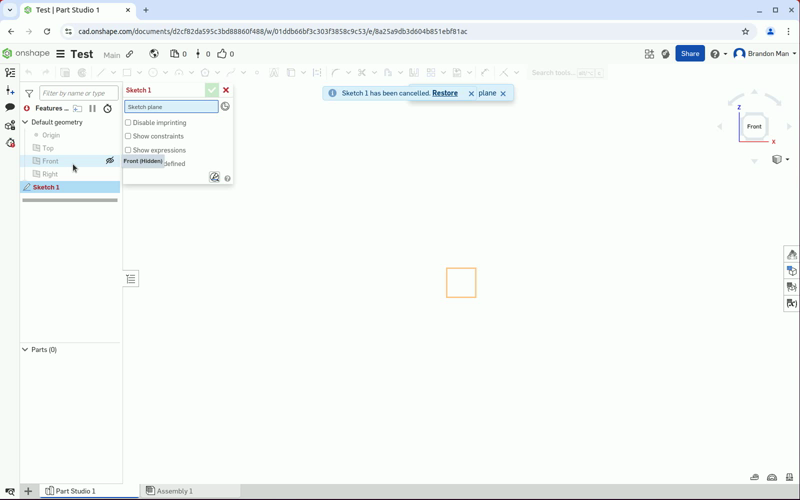
click(73, 163)
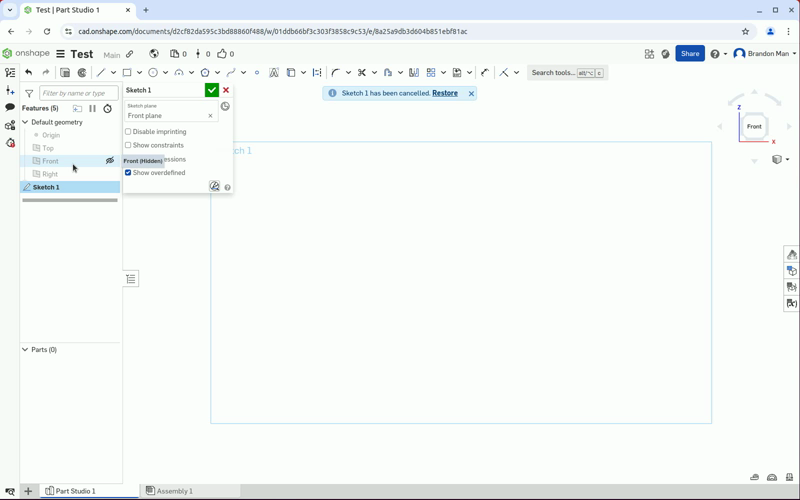
mouse_move(73, 352)
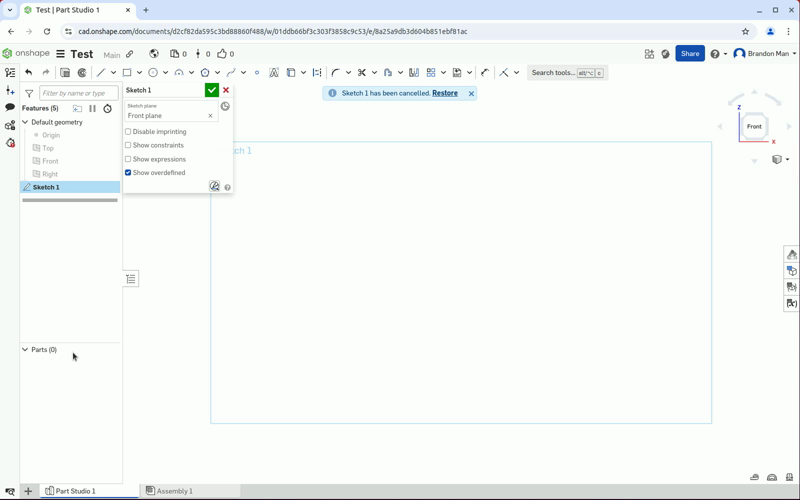
key(y)
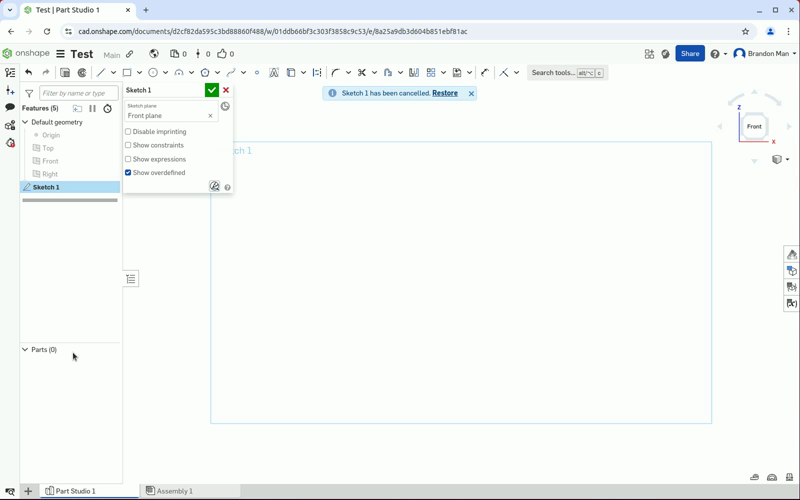
key(l)
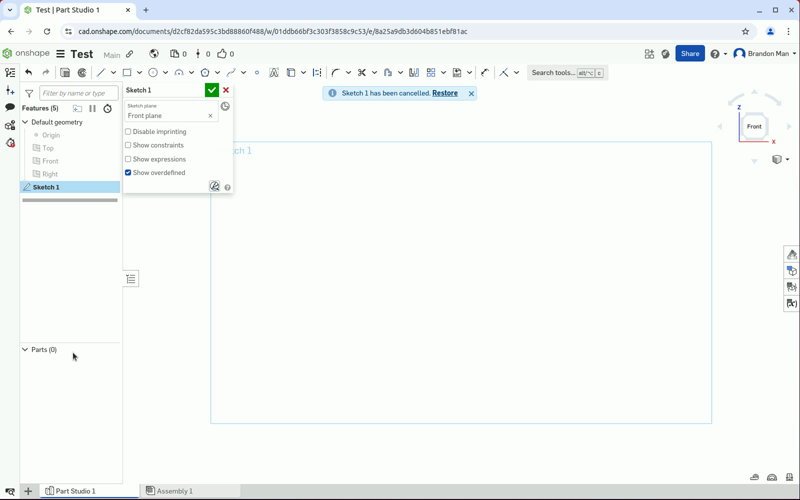
key_down(shift)
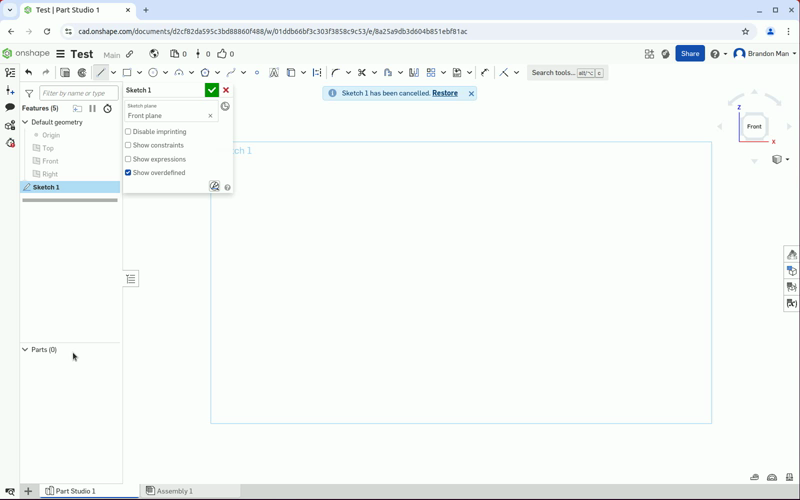
mouse_move(432, 282)
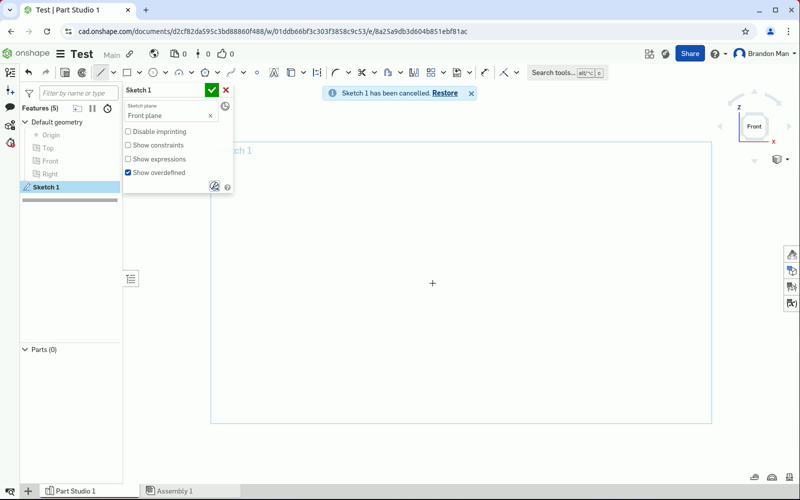
click(432, 282)
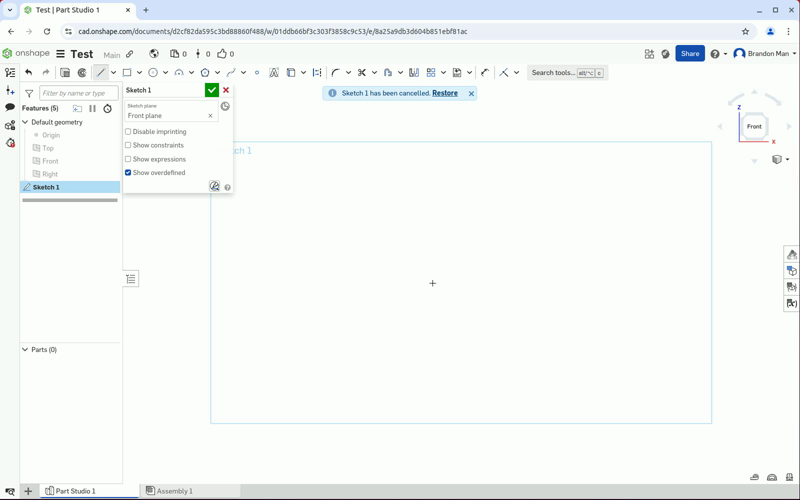
key_up(shift)
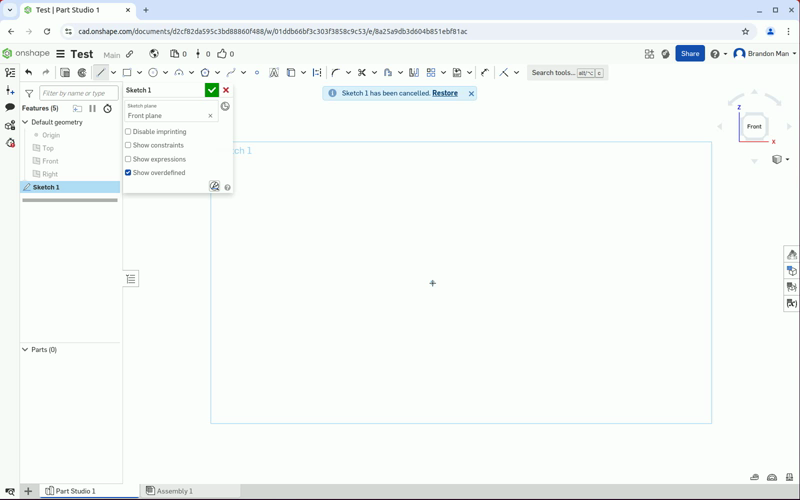
key_down(shift)
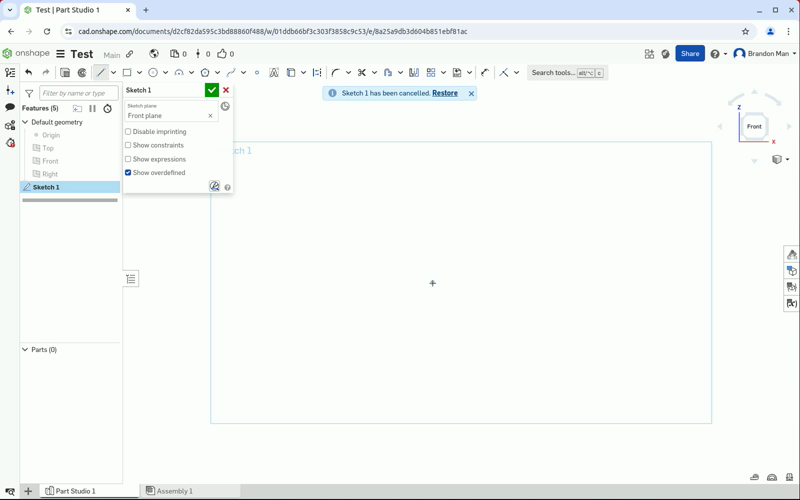
mouse_move(462, 282)
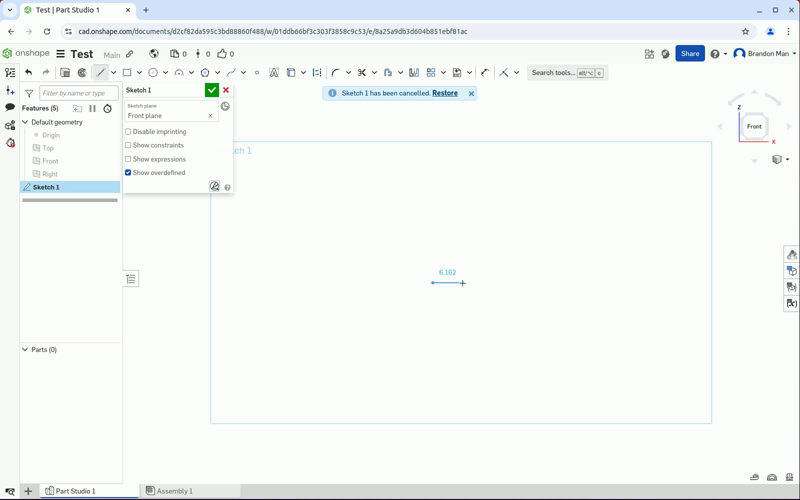
mouse_move(489, 282)
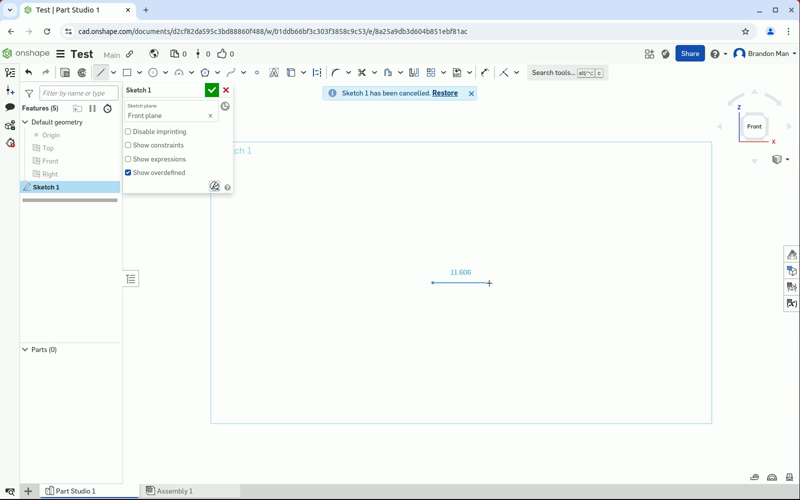
click(489, 282)
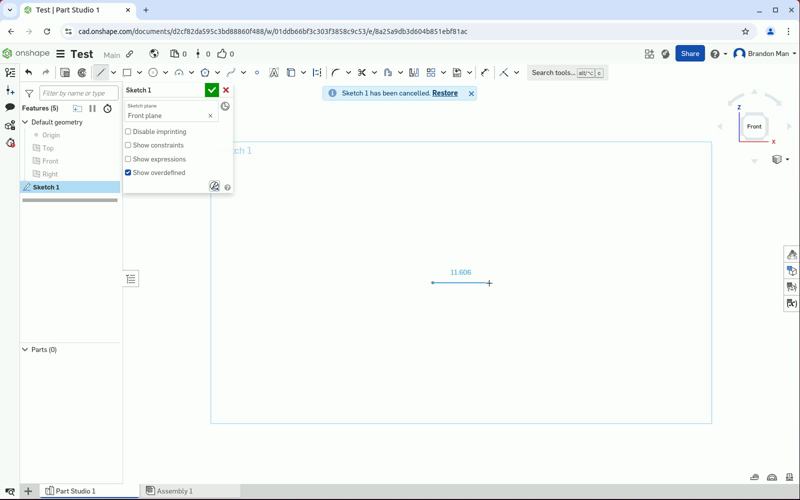
key_up(shift)
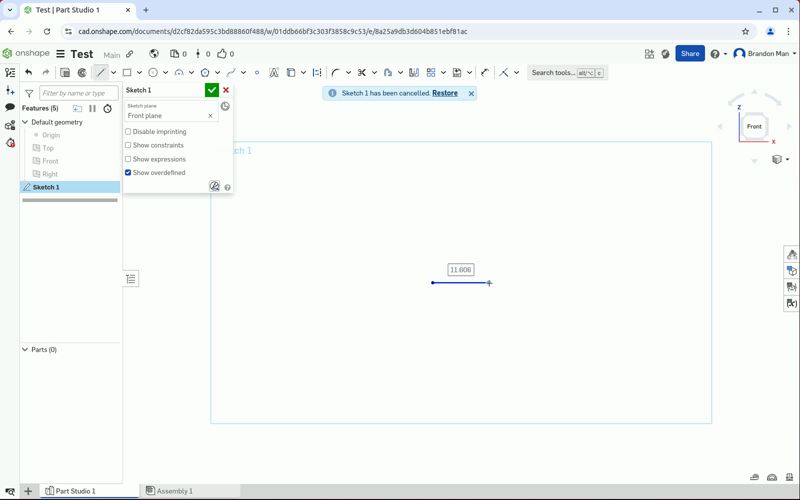
key_down(shift)
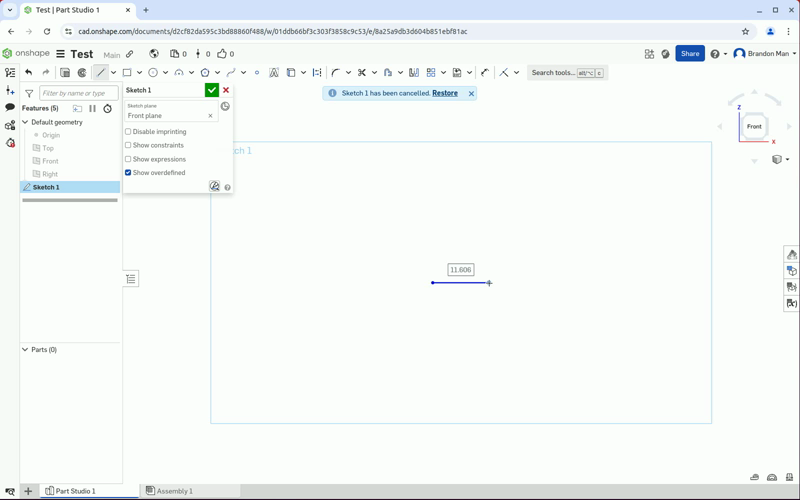
mouse_move(519, 282)
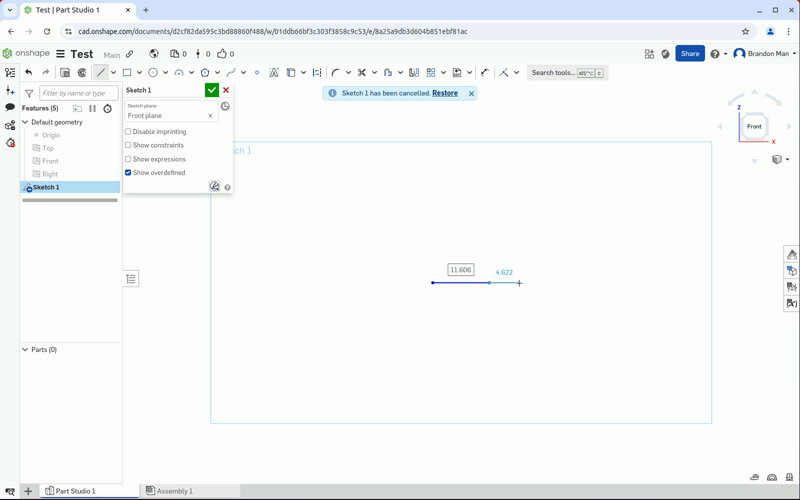
mouse_move(489, 226)
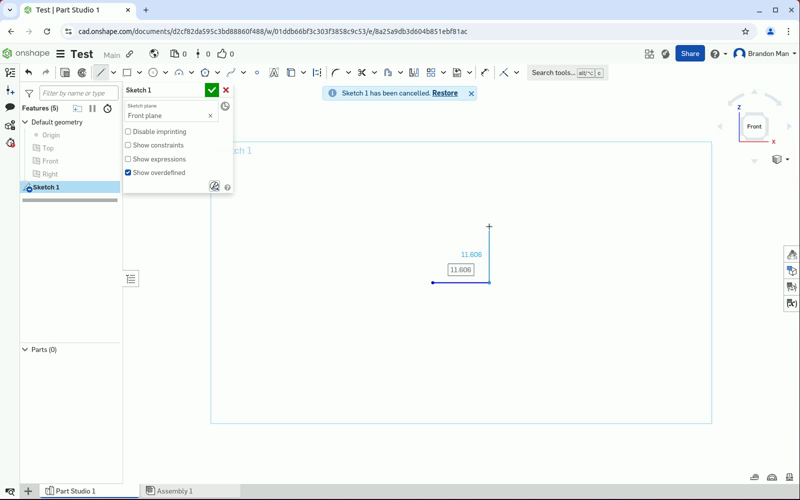
click(489, 226)
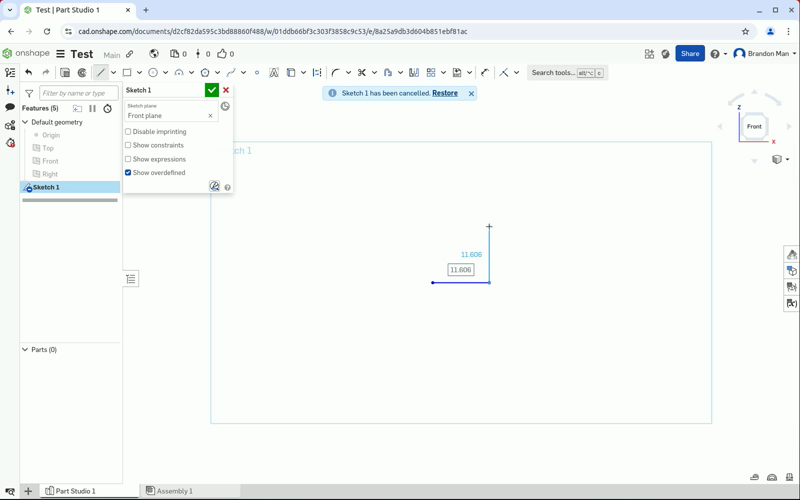
key_up(shift)
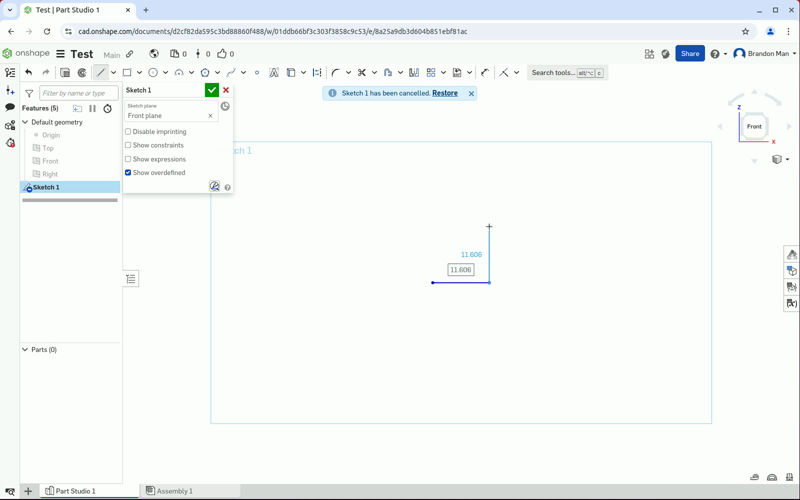
key_down(shift)
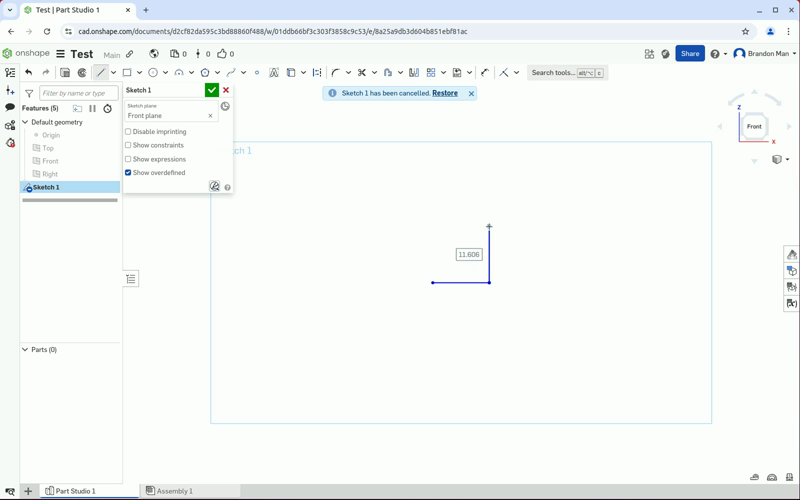
mouse_move(519, 226)
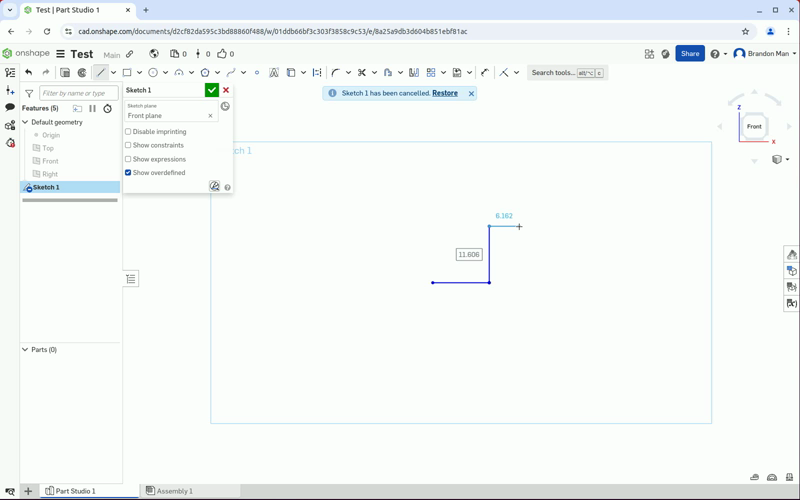
mouse_move(432, 226)
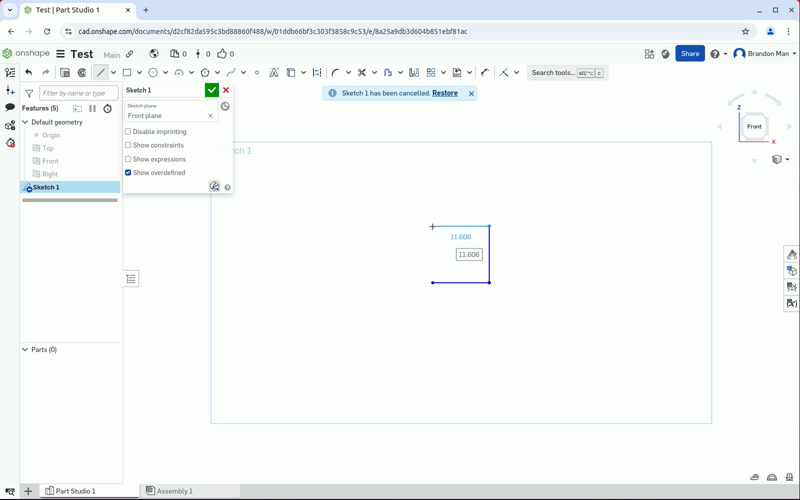
click(432, 226)
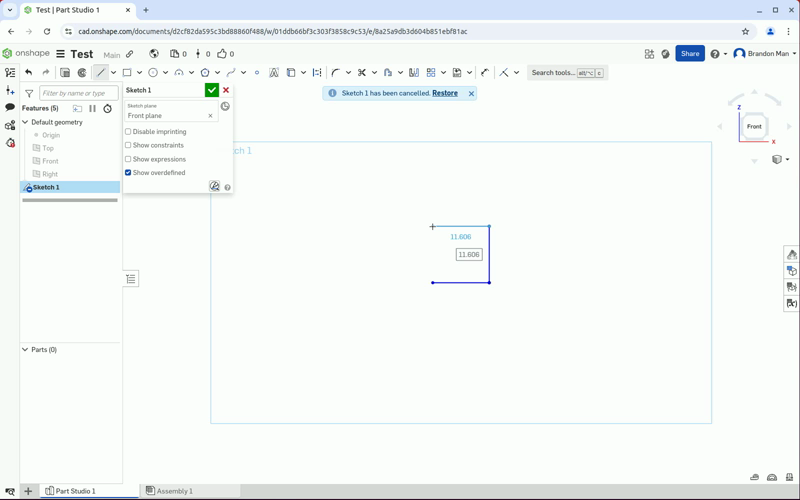
key_up(shift)
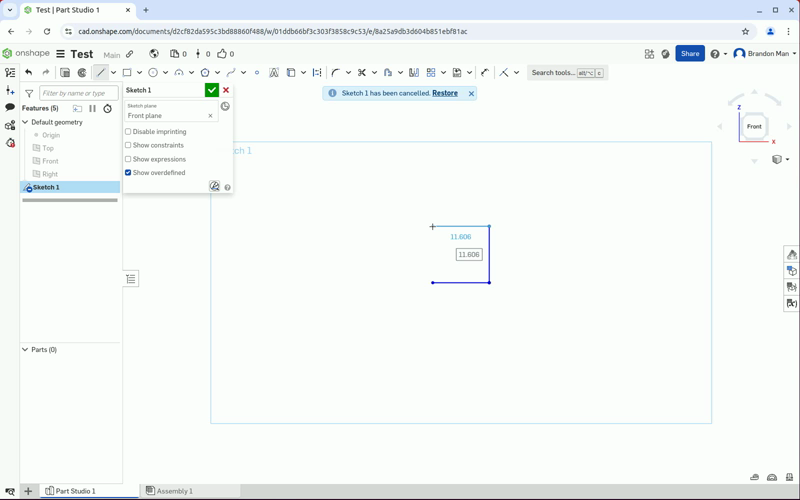
mouse_move(462, 226)
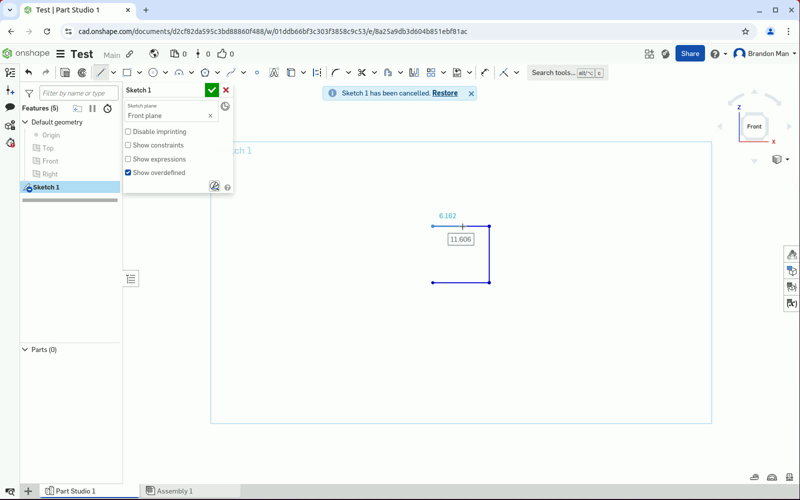
key_down(shift)
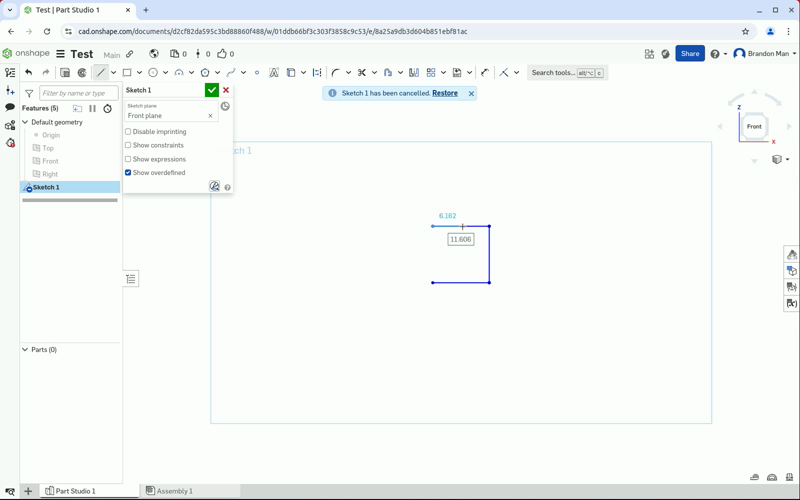
mouse_move(432, 282)
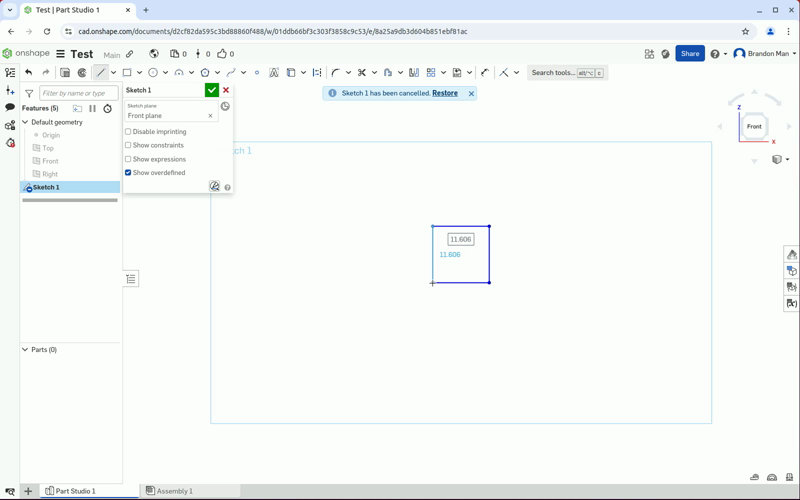
key_up(shift)
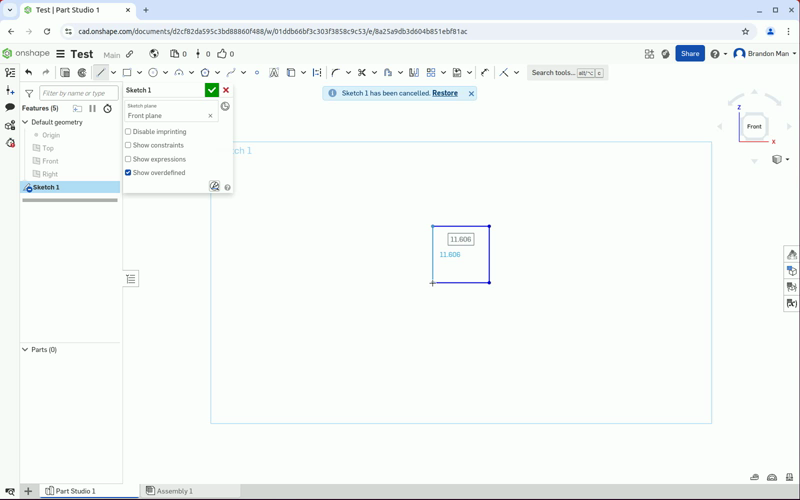
click(432, 282)
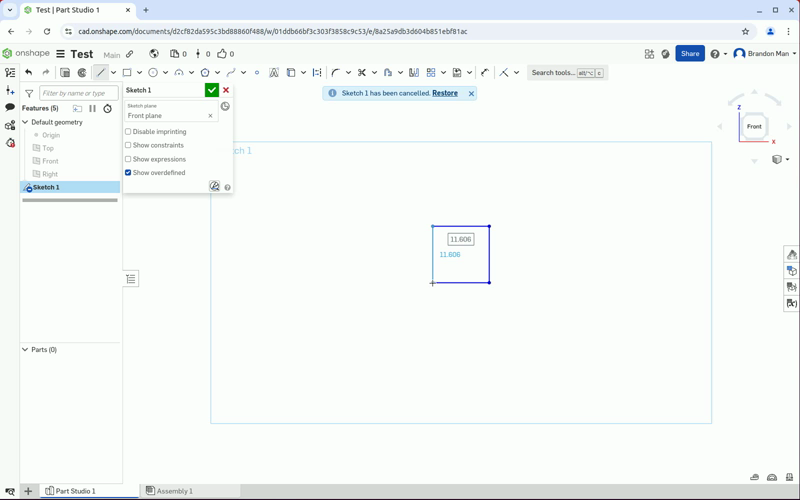
key(esc)
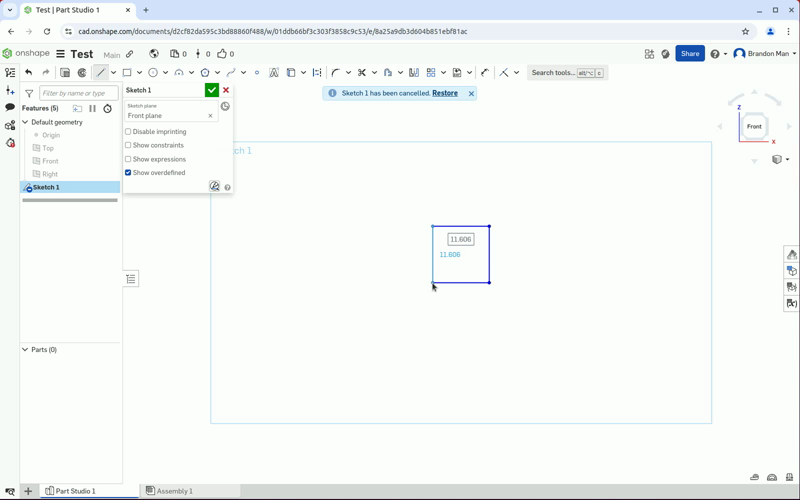
mouse_move(439, 274)
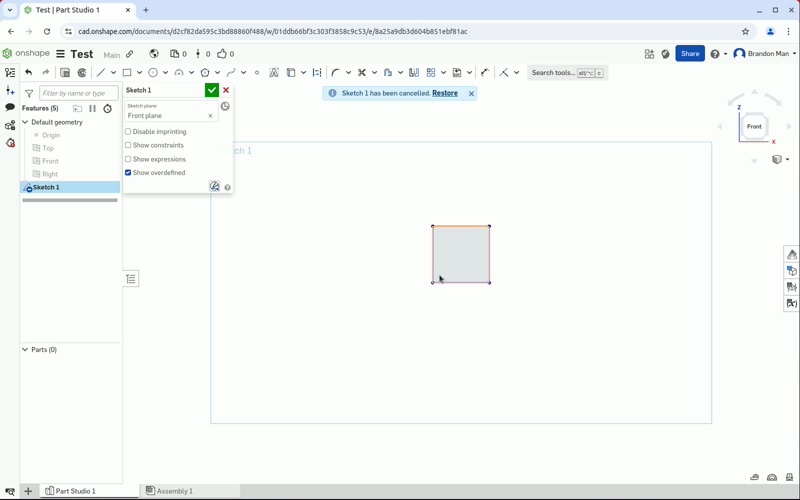
click(439, 274)
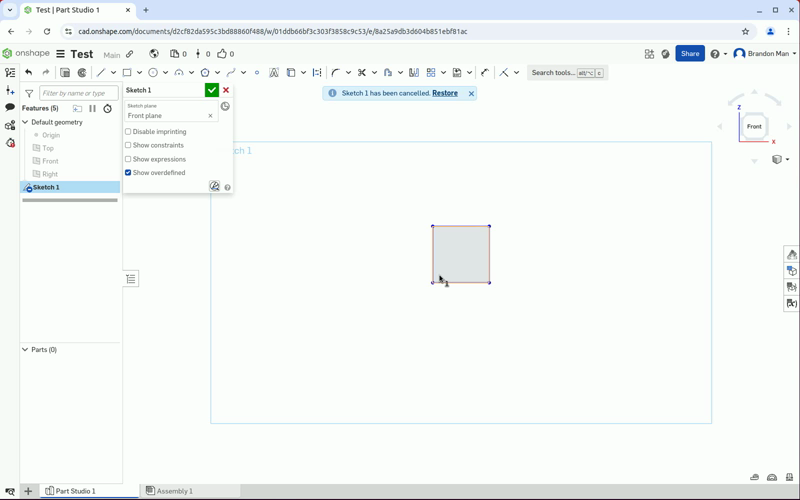
mouse_move(73, 352)
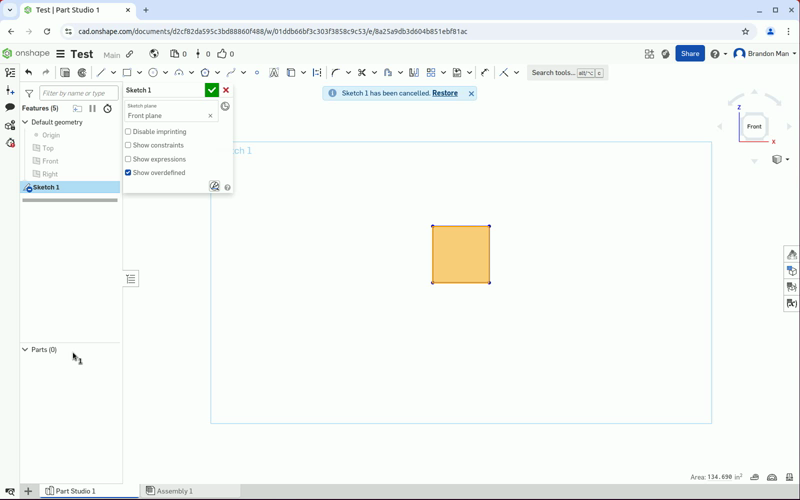
key(shift+y)
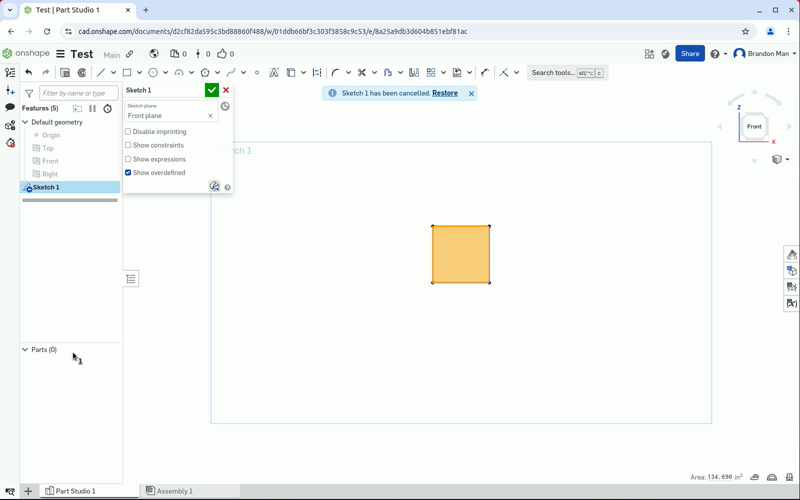
key(shift+e)
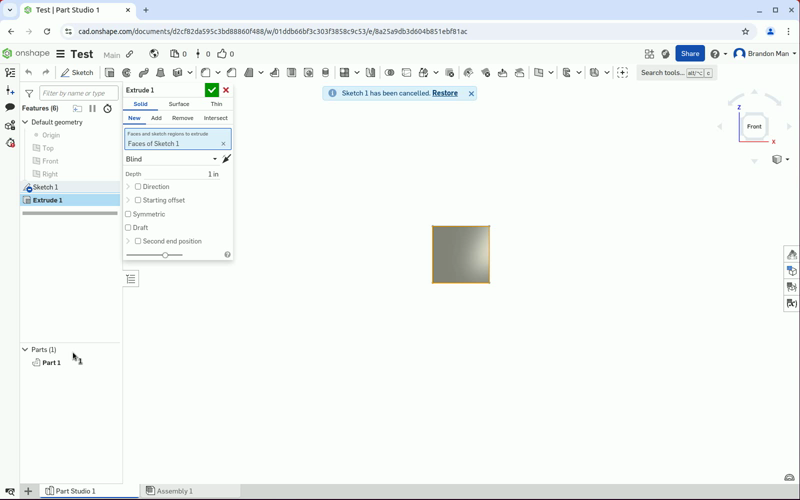
mouse_move(143, 106)
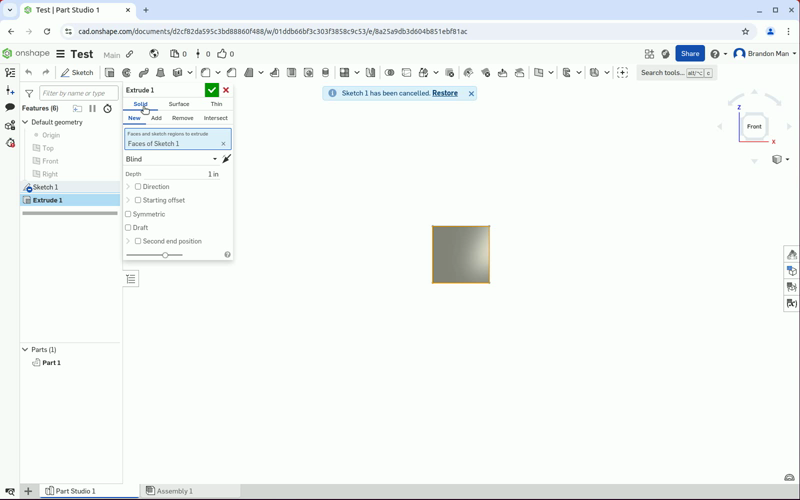
click(143, 106)
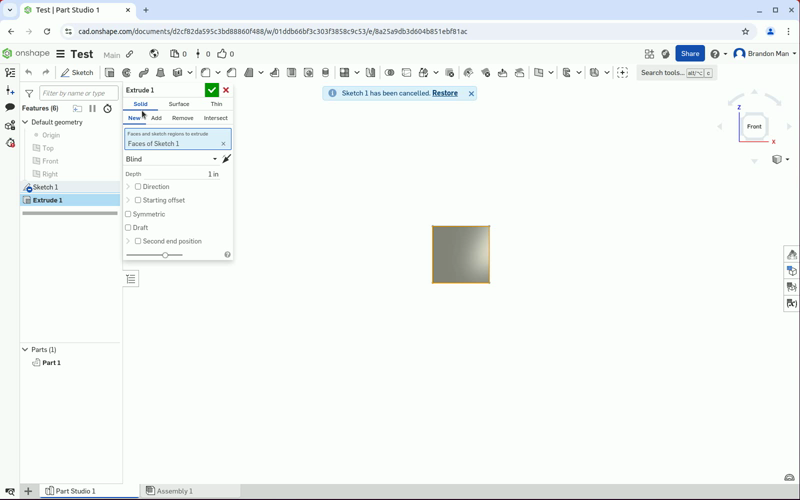
mouse_move(137, 120)
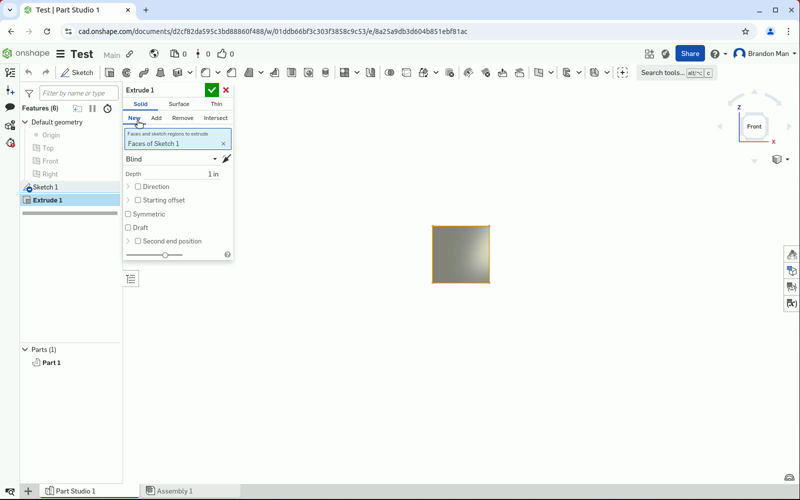
click(137, 120)
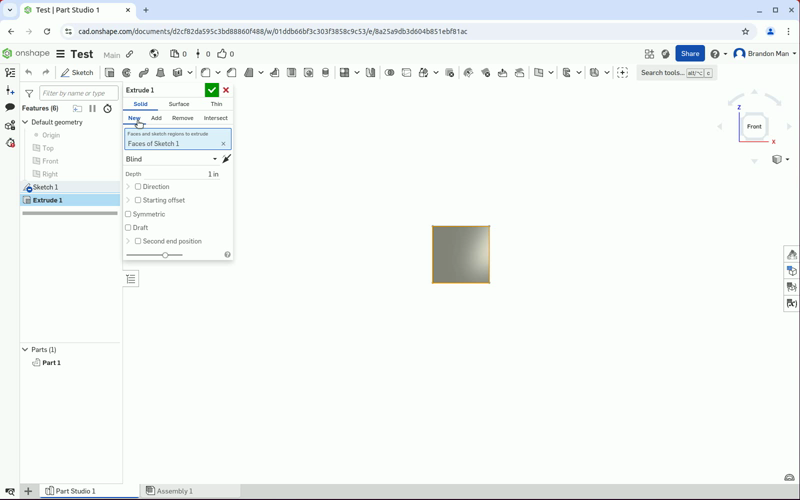
key(tab, 4)
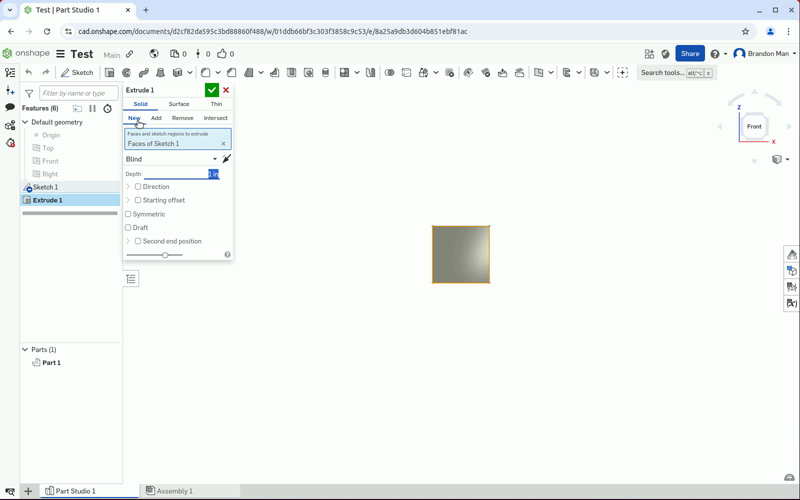
text(23.108)
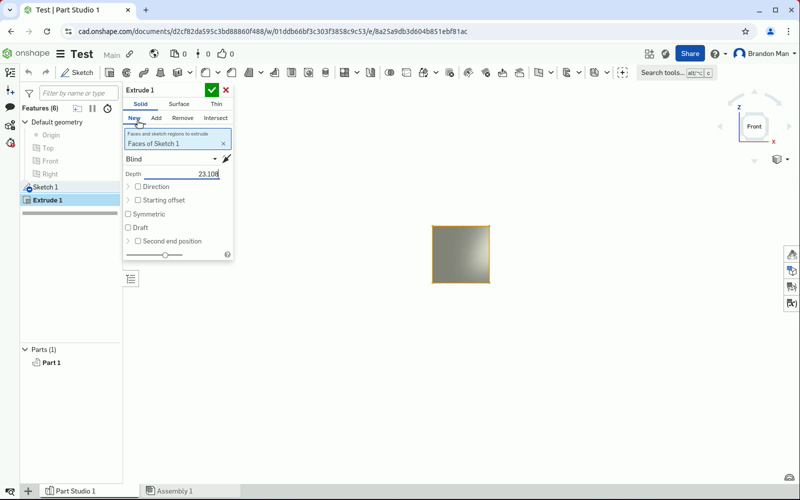
key(enter)
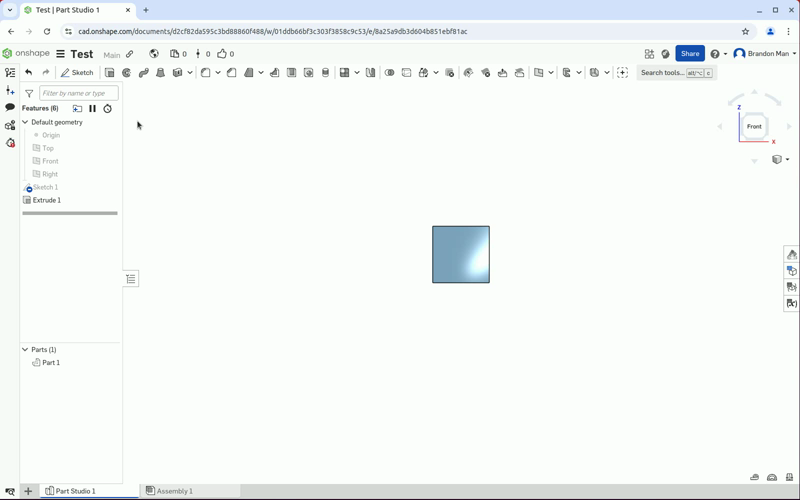
key(shift+h)
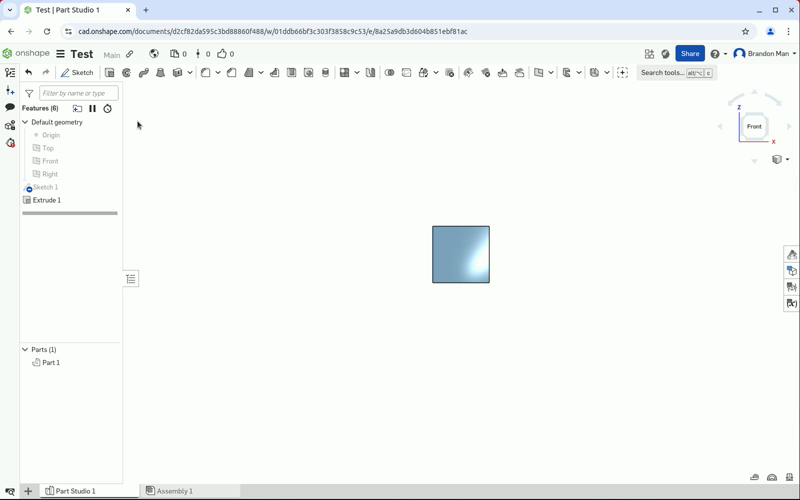
key(shift+h)
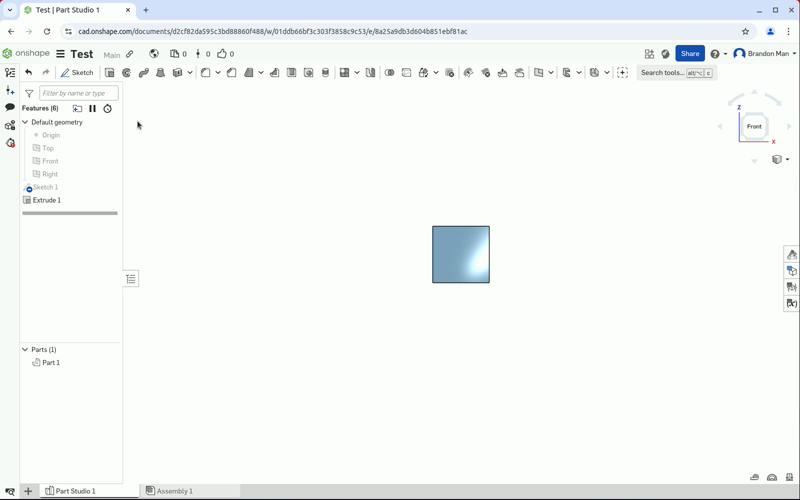
mouse_move(73, 189)
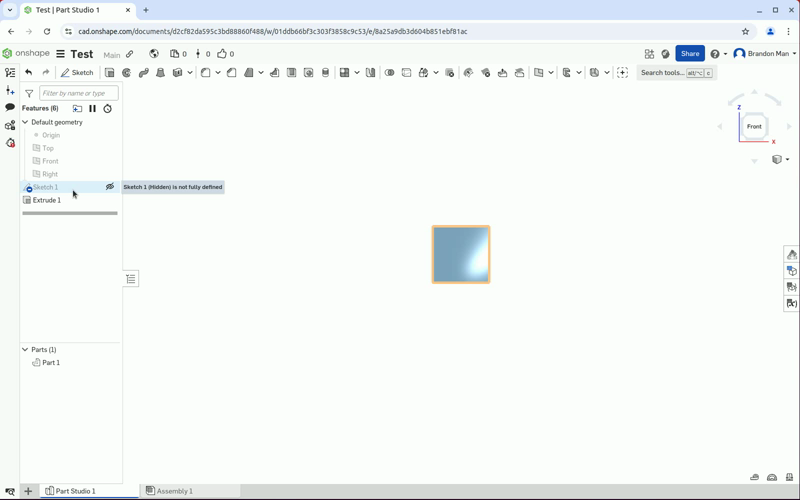
click(73, 189)
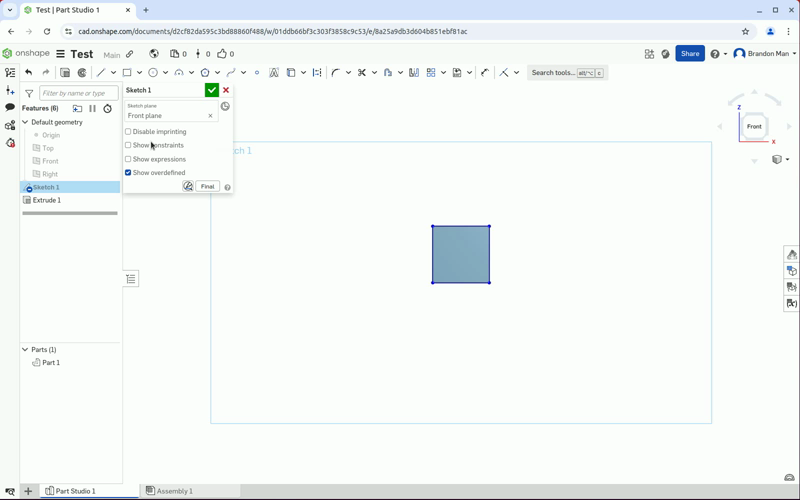
mouse_move(229, 92)
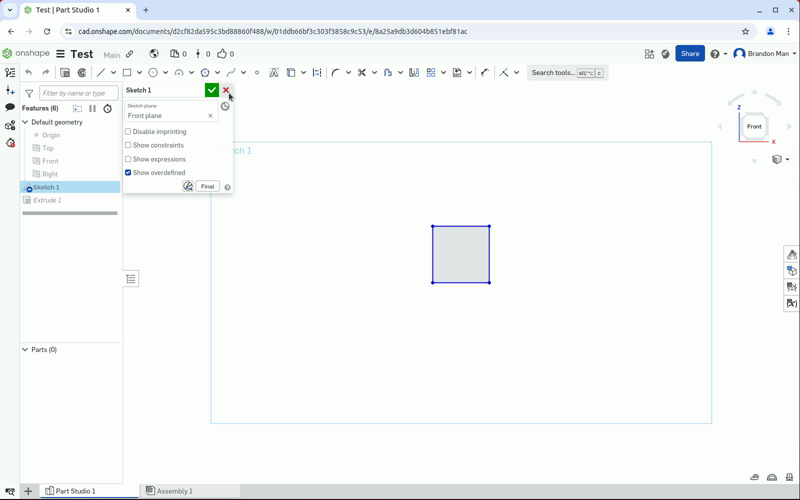
click(229, 92)
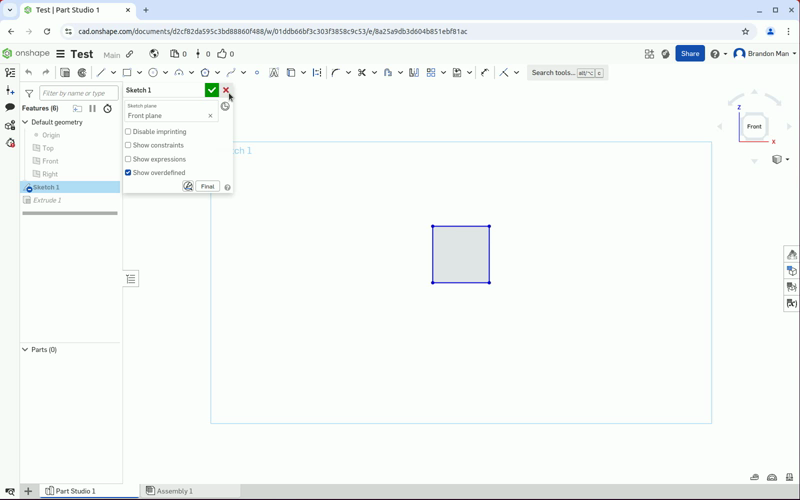
key(shift+s)
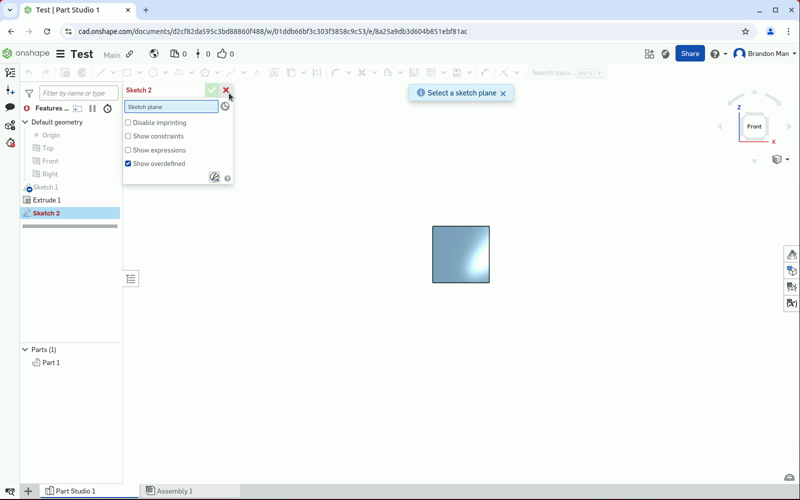
mouse_move(73, 163)
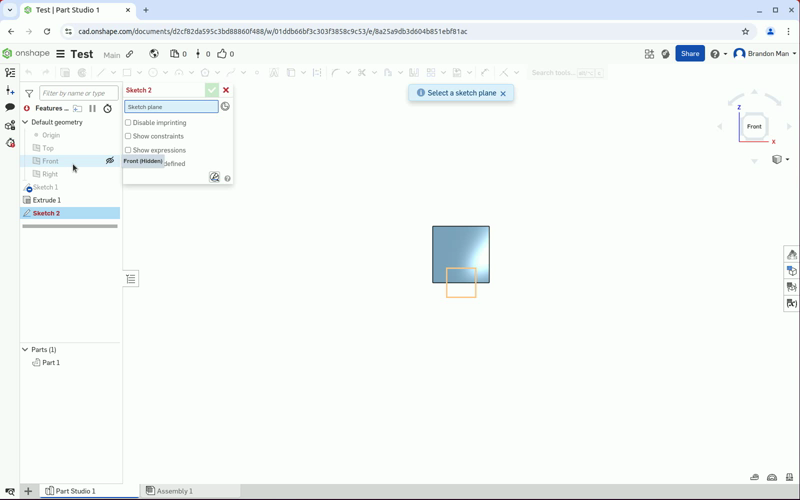
click(73, 163)
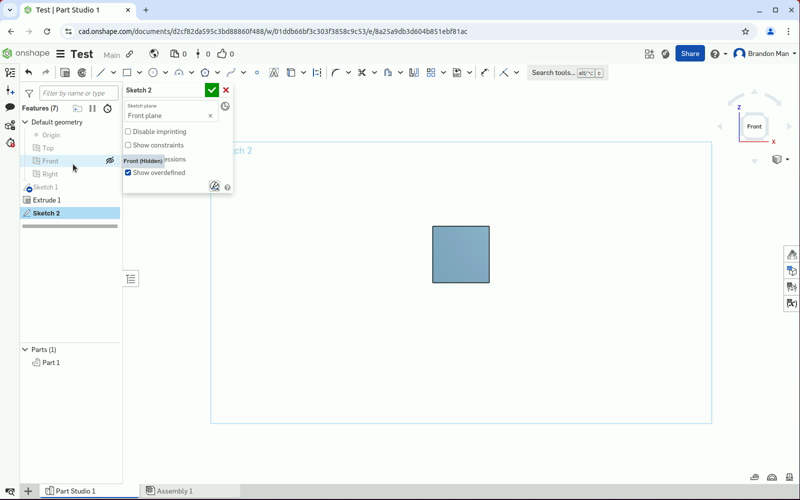
mouse_move(73, 352)
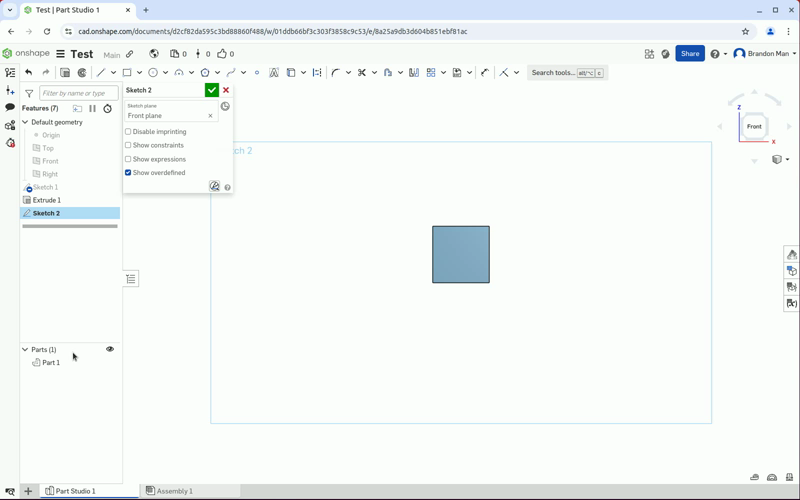
key(y)
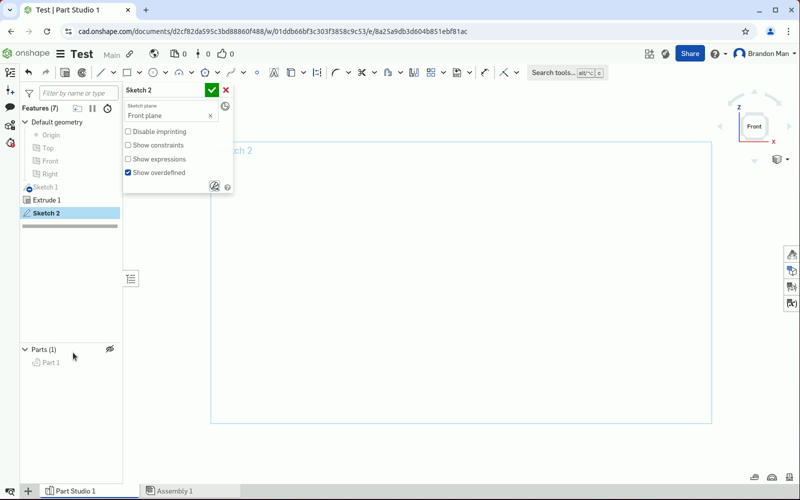
key(l)
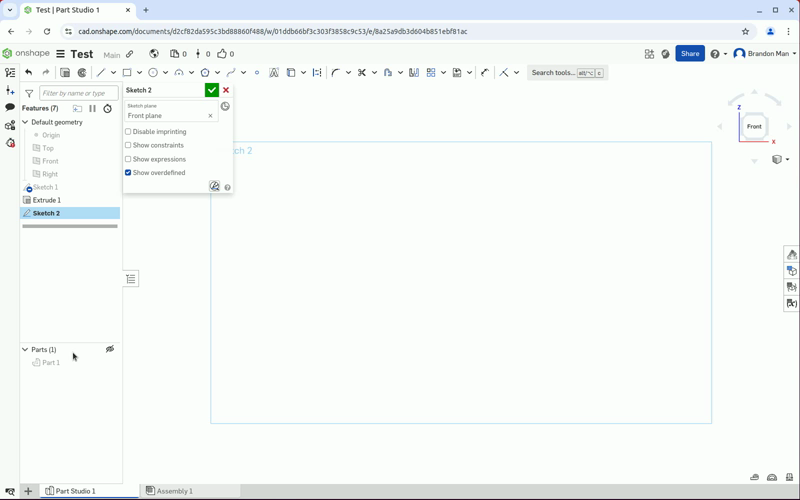
key_down(shift)
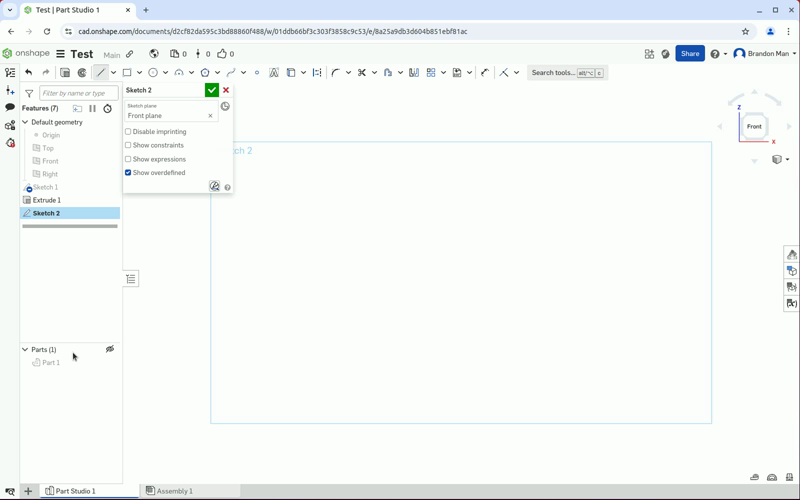
mouse_move(432, 282)
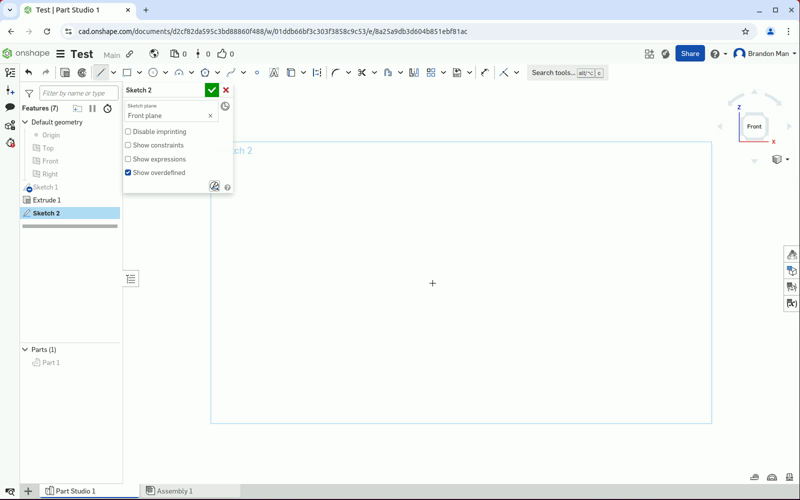
click(432, 282)
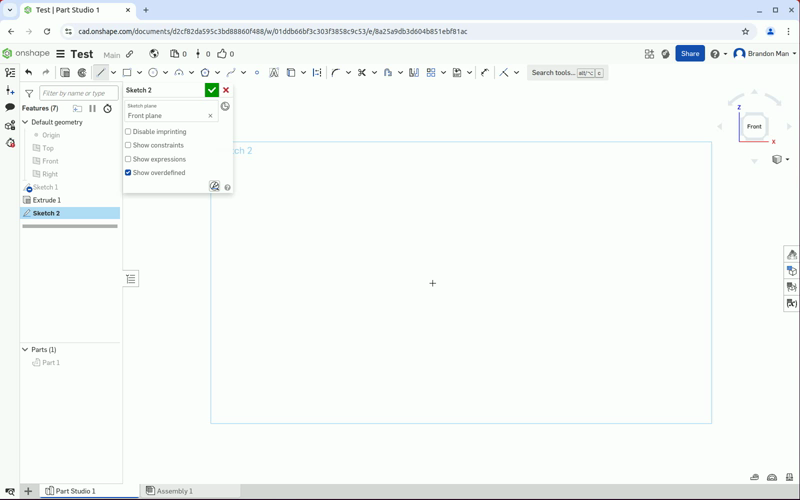
key_up(shift)
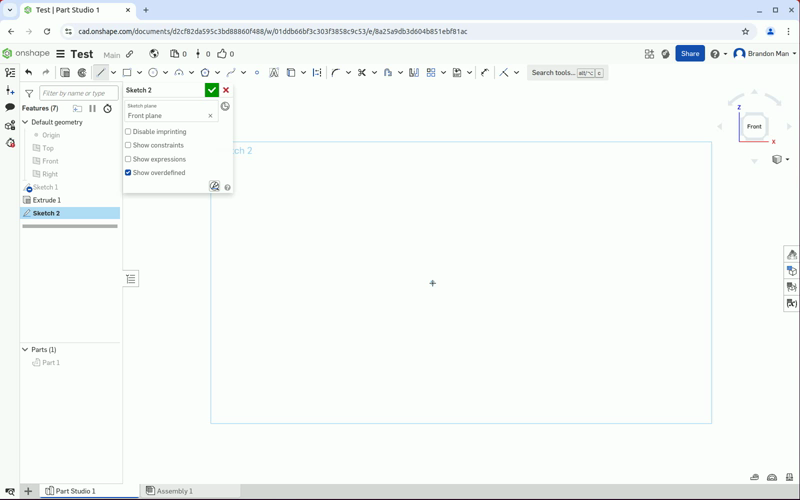
key_down(shift)
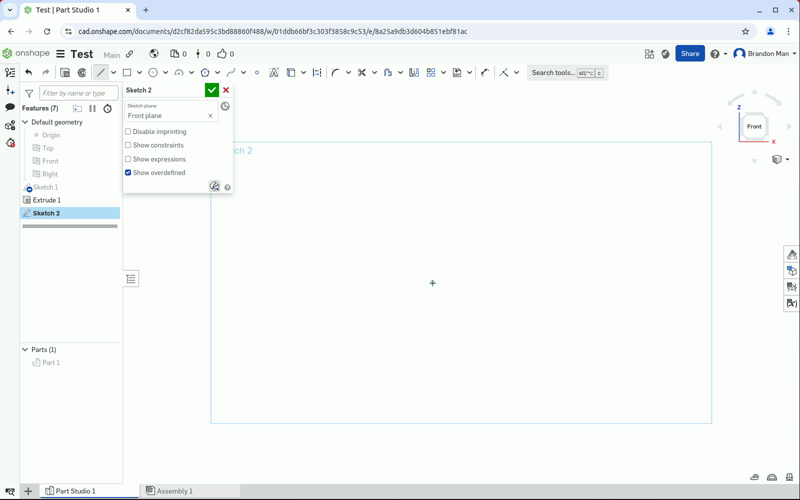
mouse_move(462, 282)
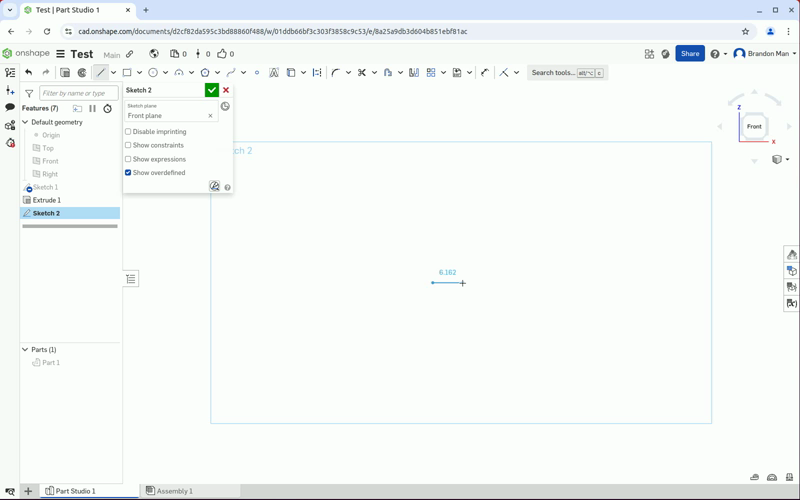
mouse_move(489, 282)
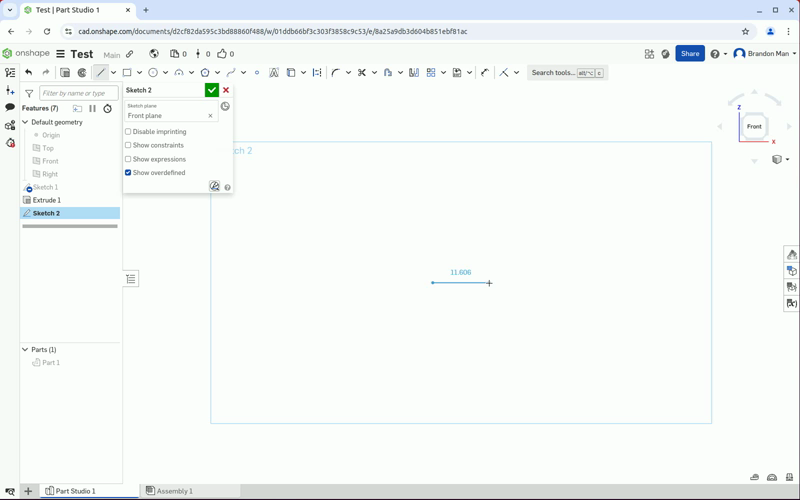
click(489, 282)
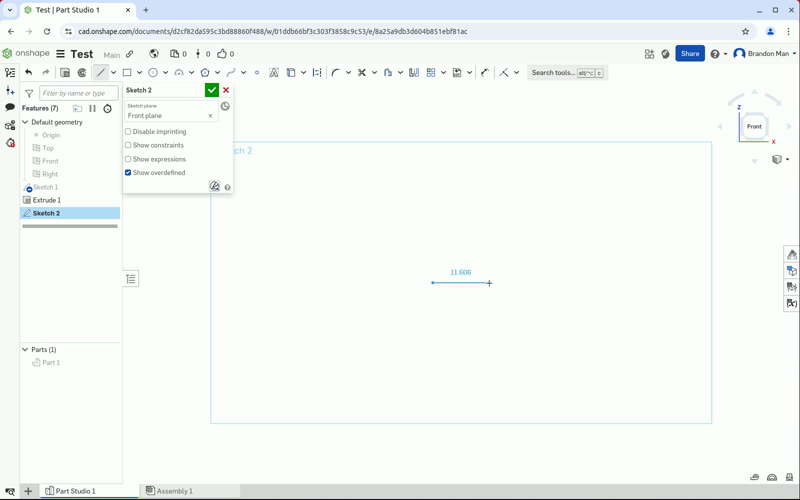
key_up(shift)
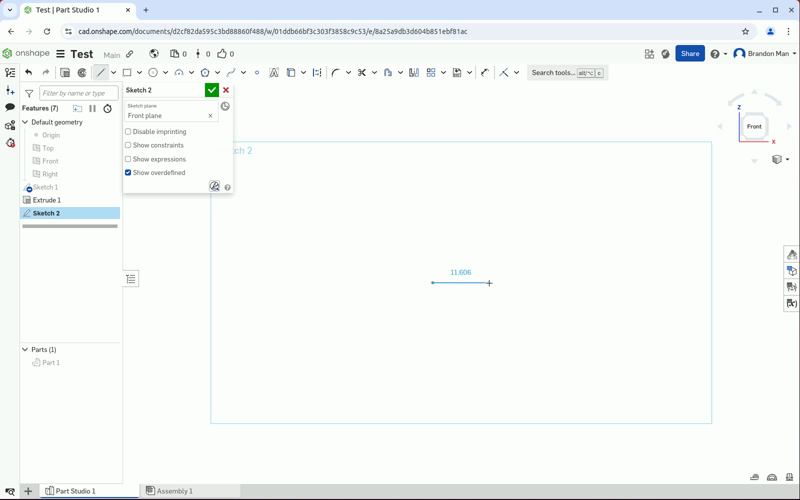
key_down(shift)
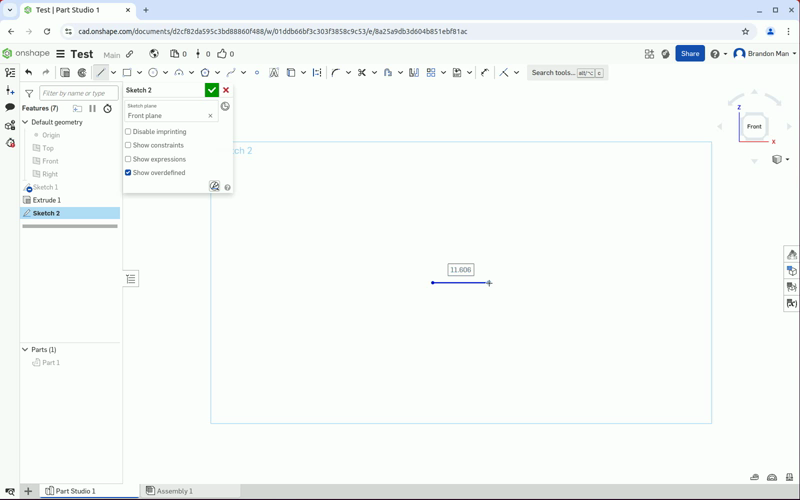
mouse_move(519, 282)
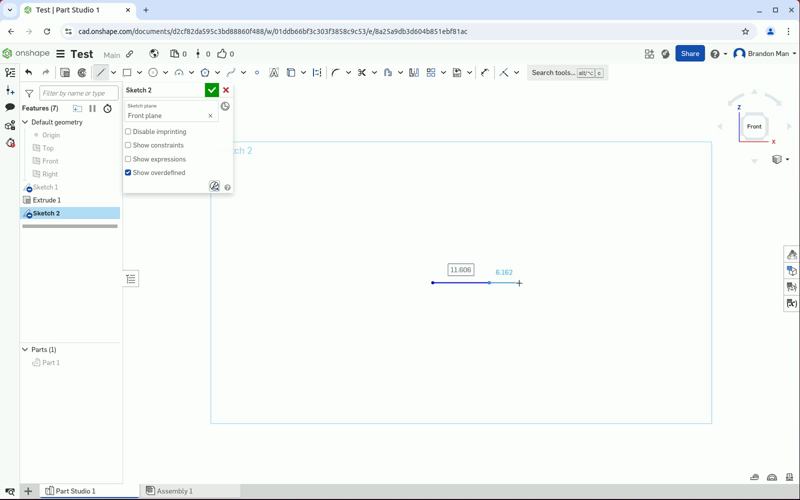
mouse_move(489, 226)
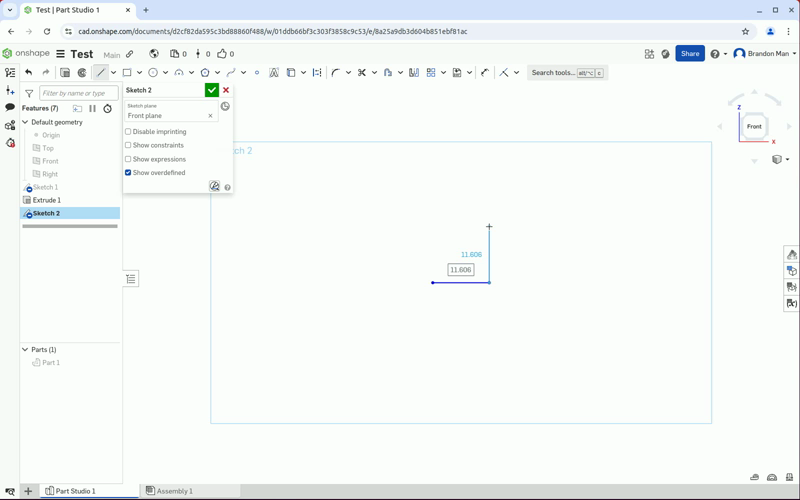
click(489, 226)
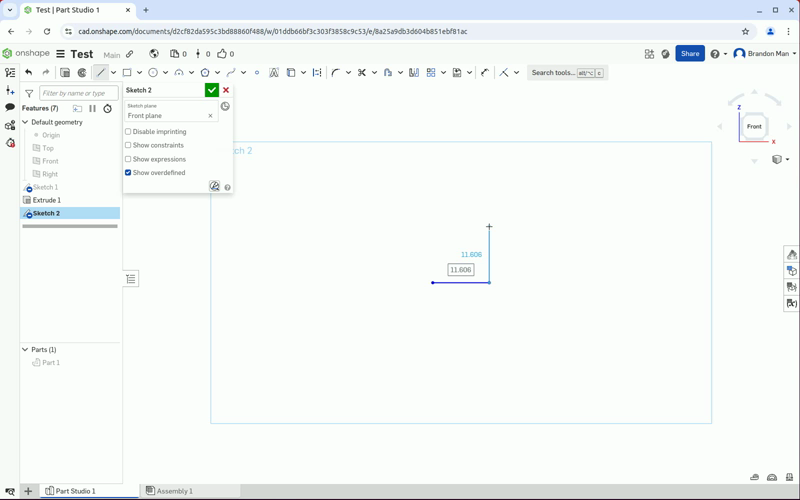
key_up(shift)
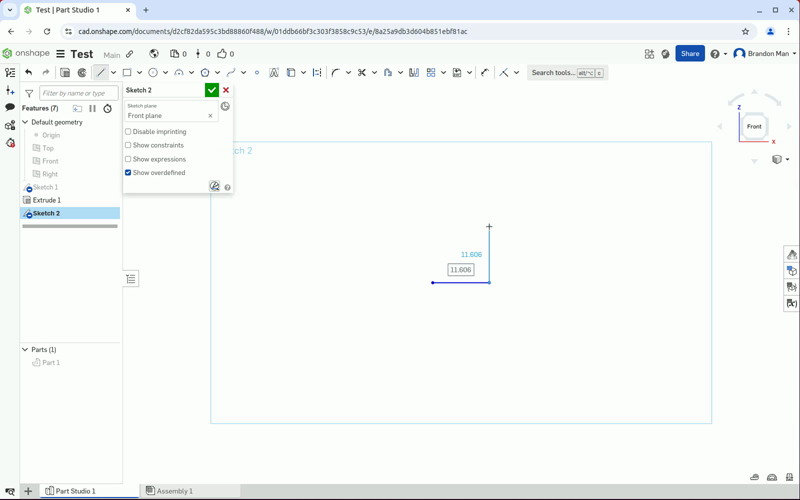
key_down(shift)
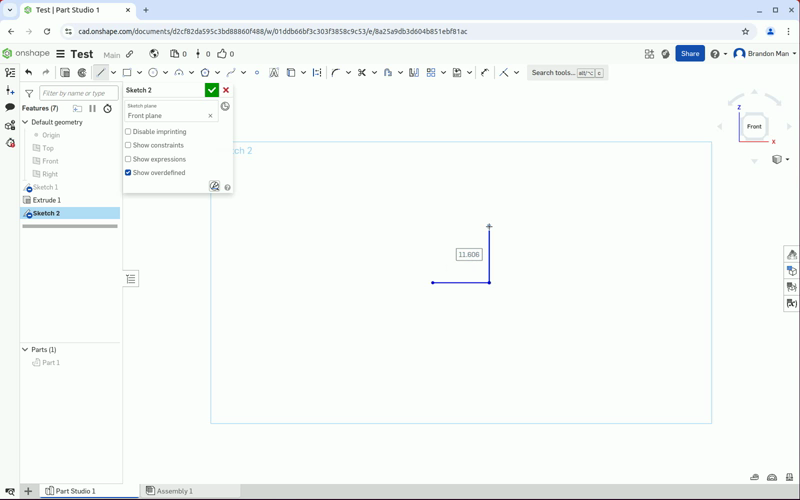
mouse_move(519, 226)
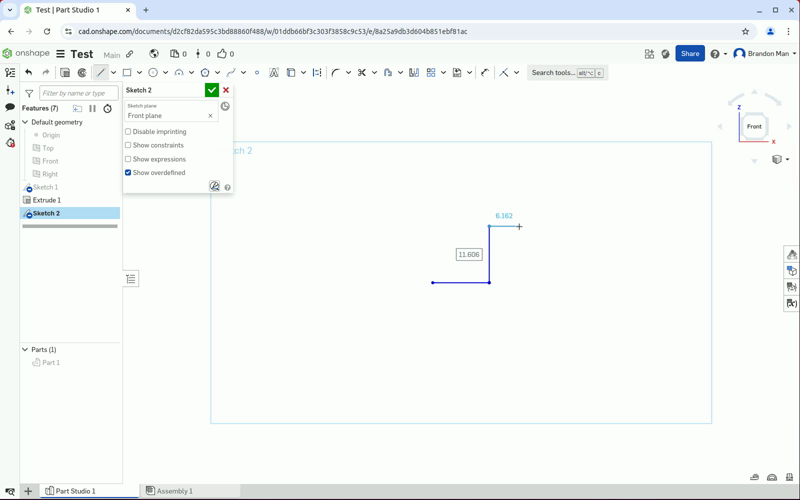
mouse_move(432, 226)
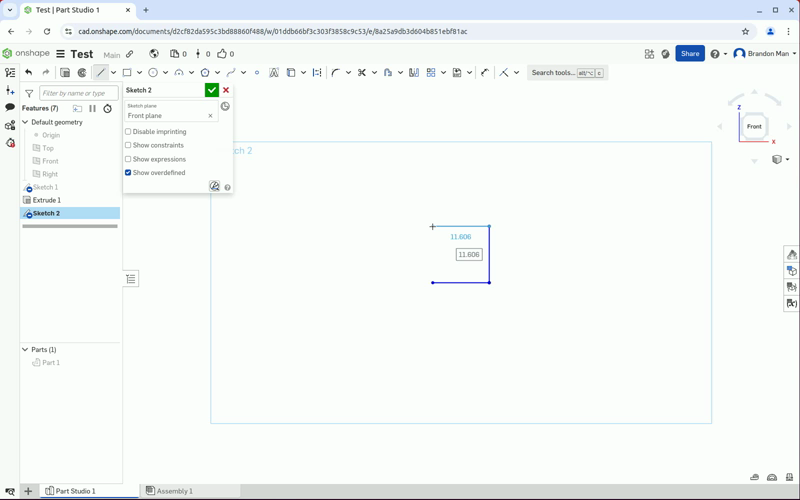
click(432, 226)
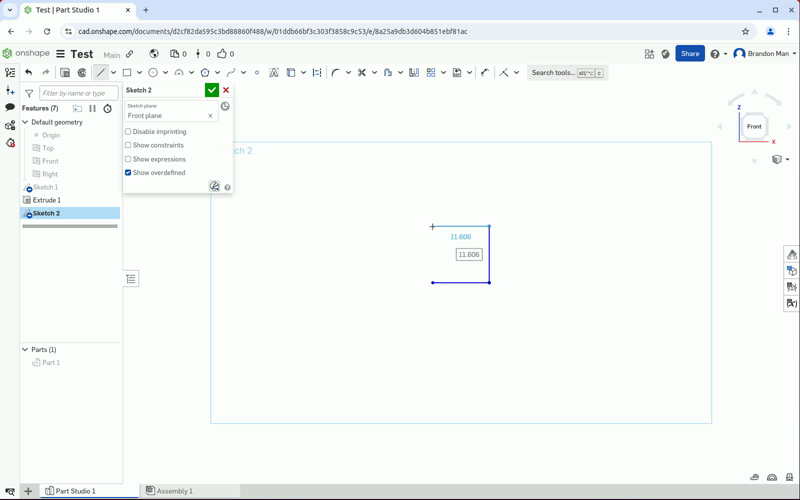
key_up(shift)
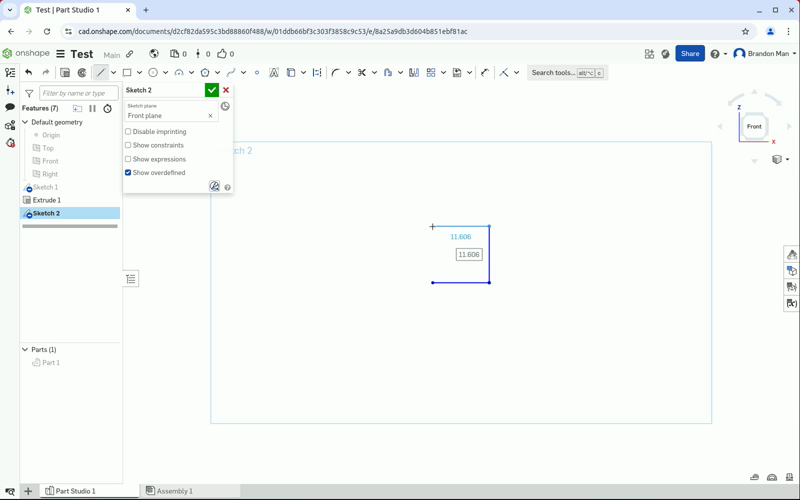
mouse_move(462, 226)
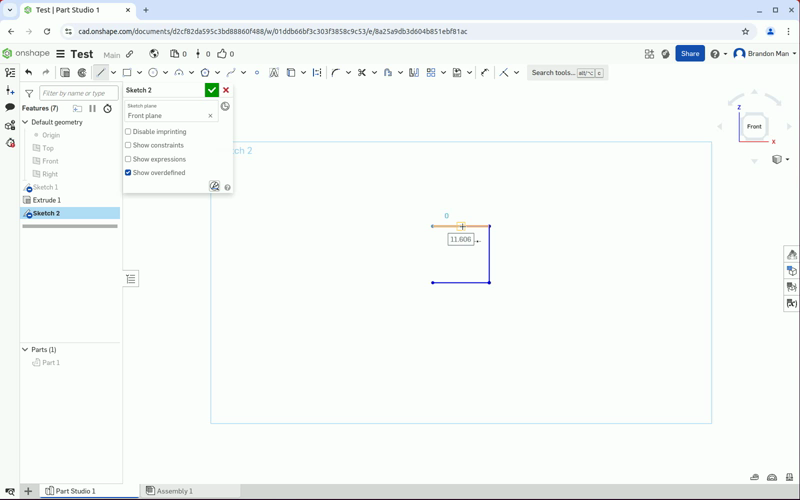
key_down(shift)
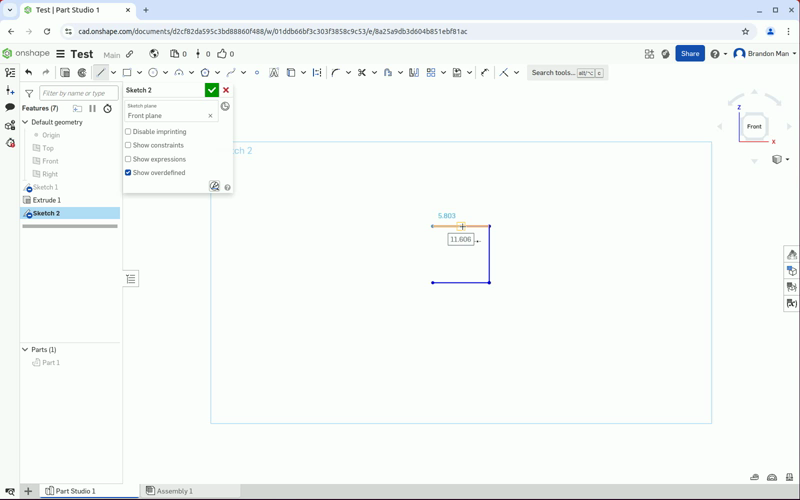
mouse_move(432, 282)
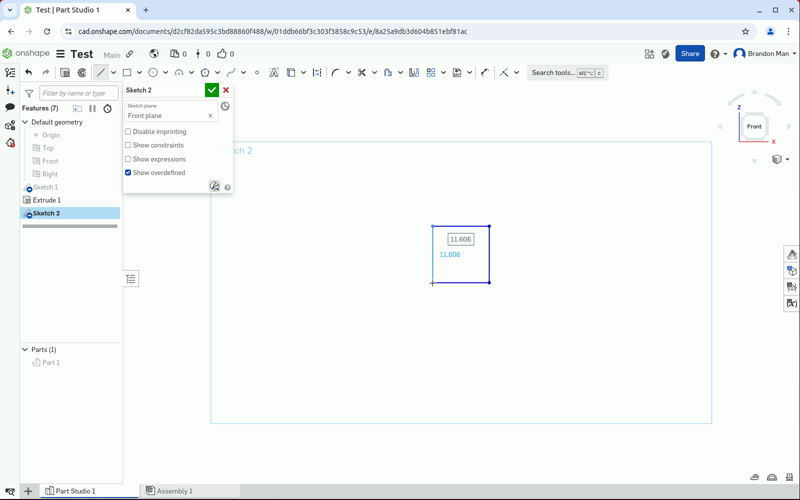
key_up(shift)
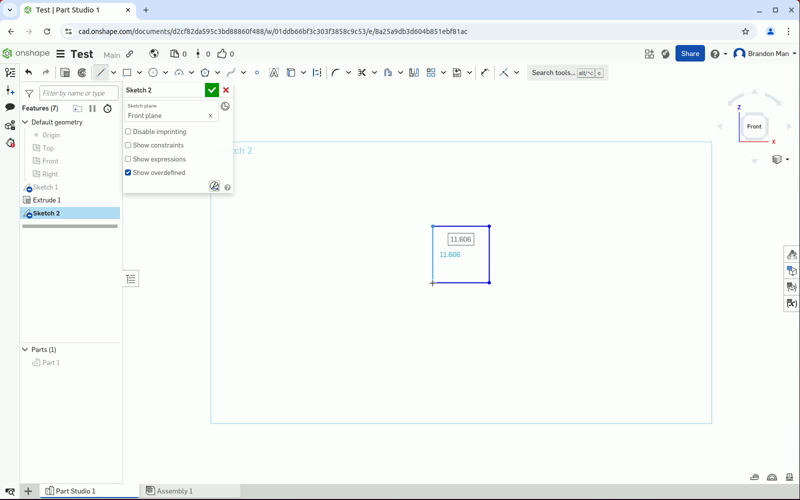
click(432, 282)
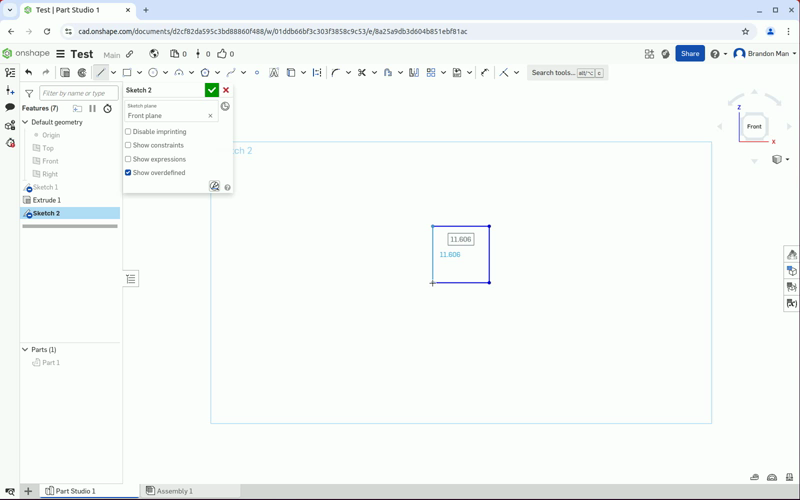
key(esc)
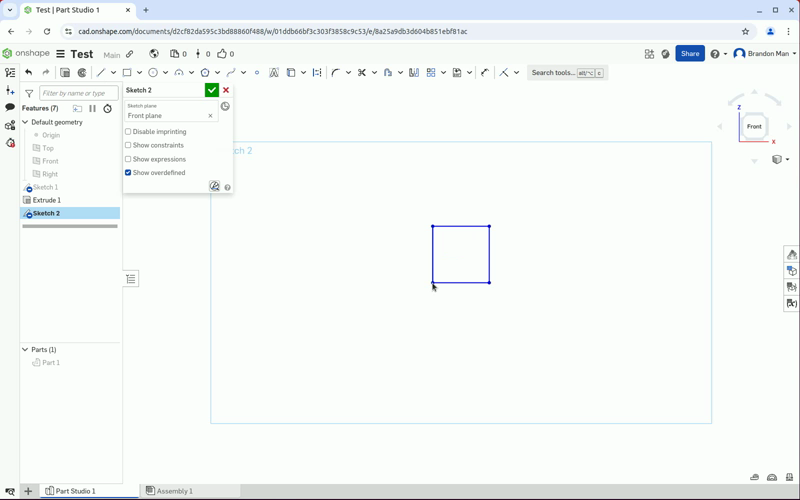
mouse_move(443, 277)
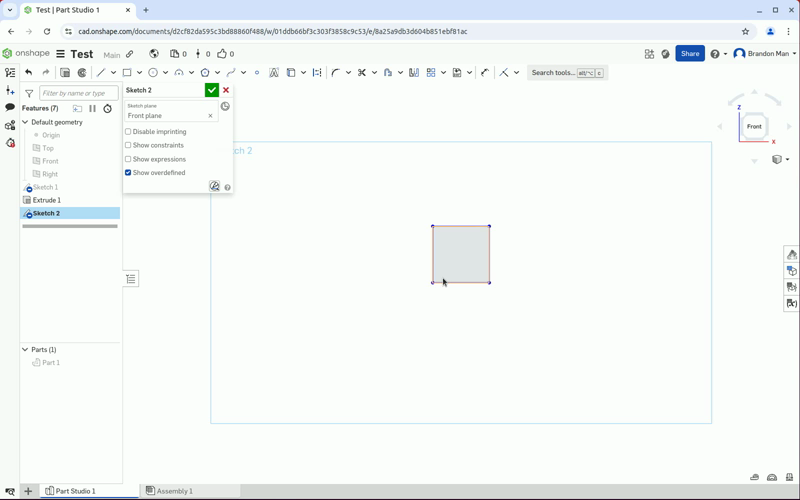
click(443, 277)
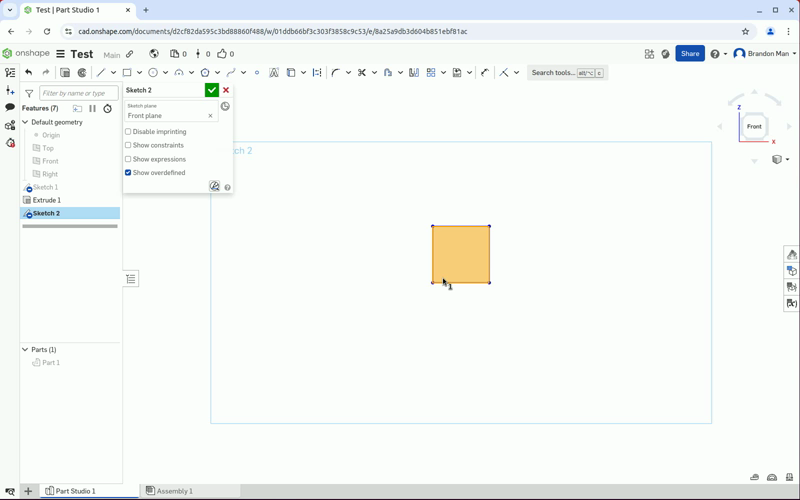
mouse_move(73, 352)
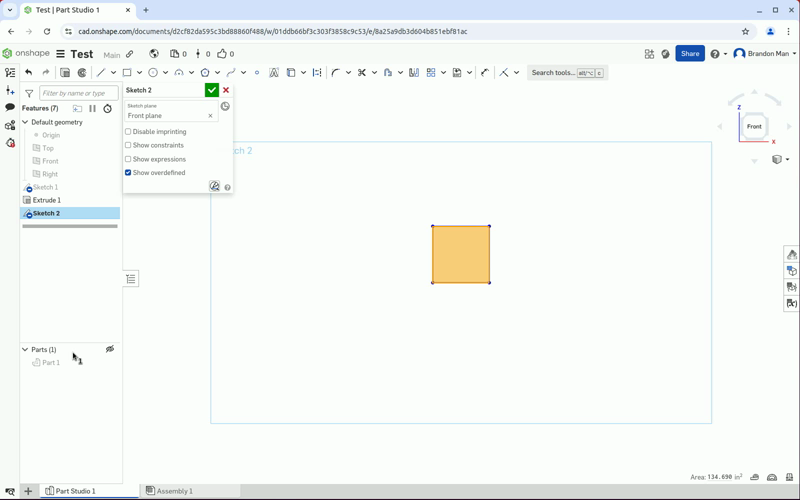
key(shift+y)
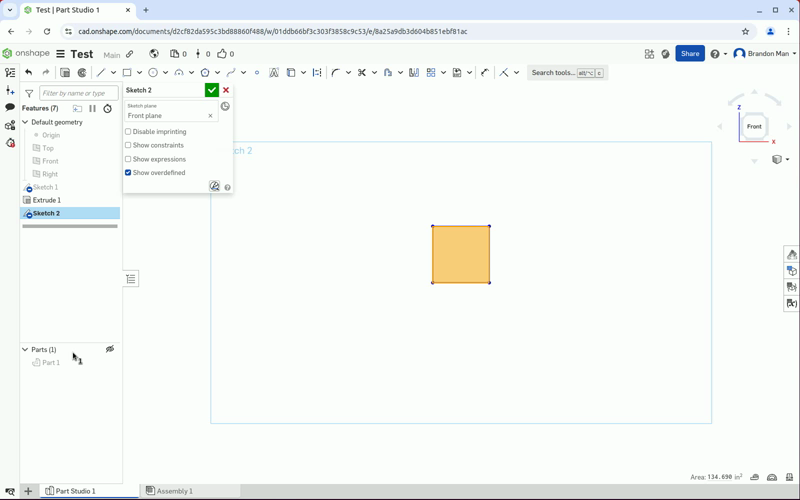
key(shift+e)
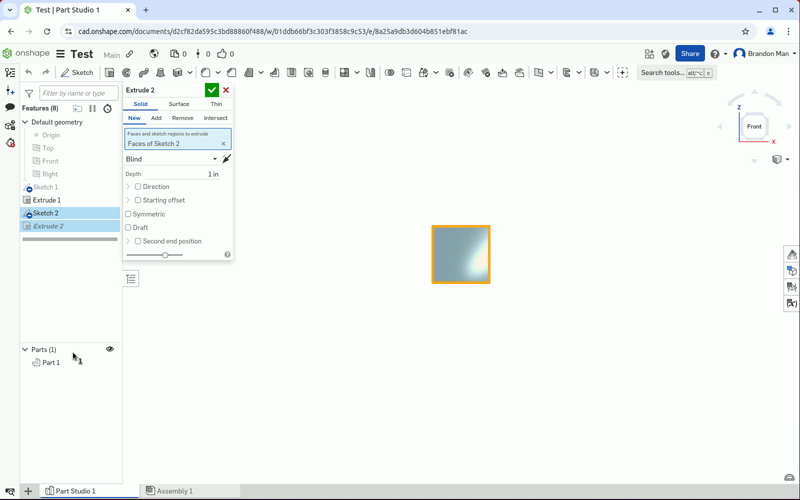
mouse_move(143, 106)
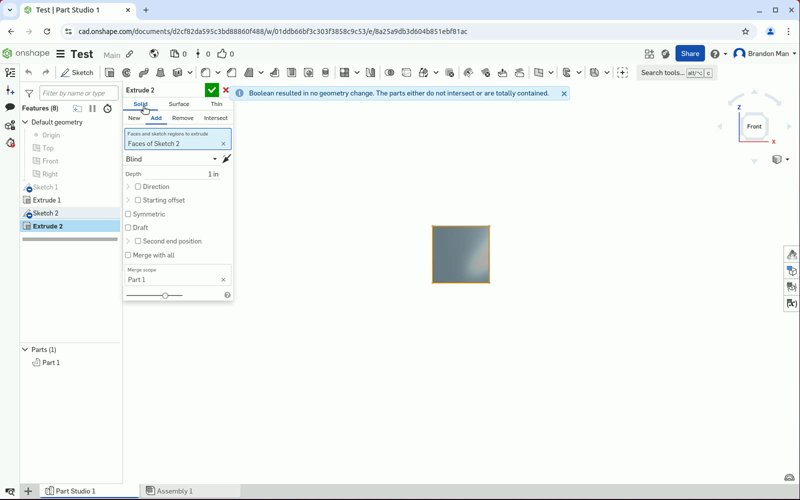
click(143, 106)
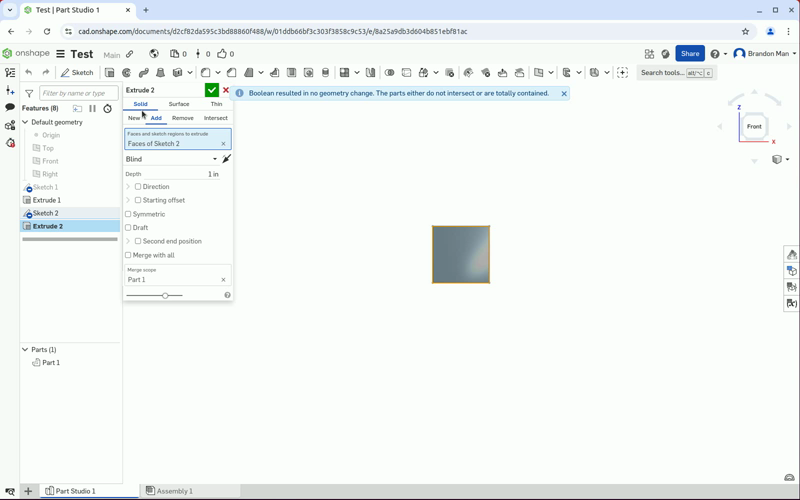
mouse_move(137, 120)
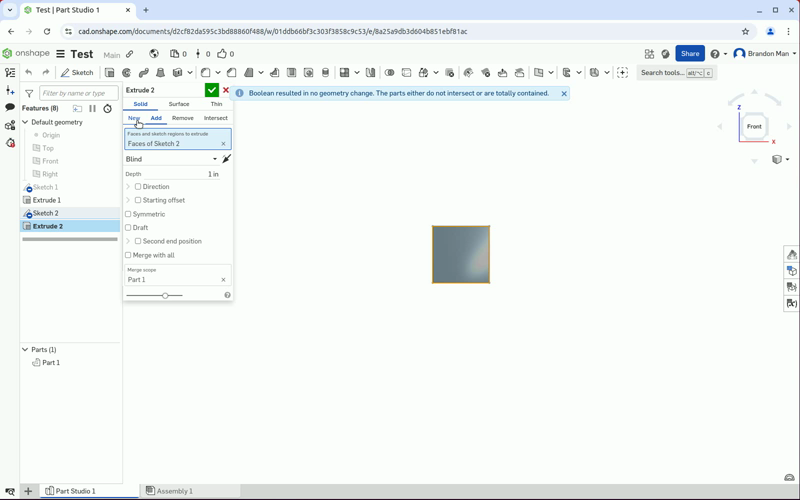
click(137, 120)
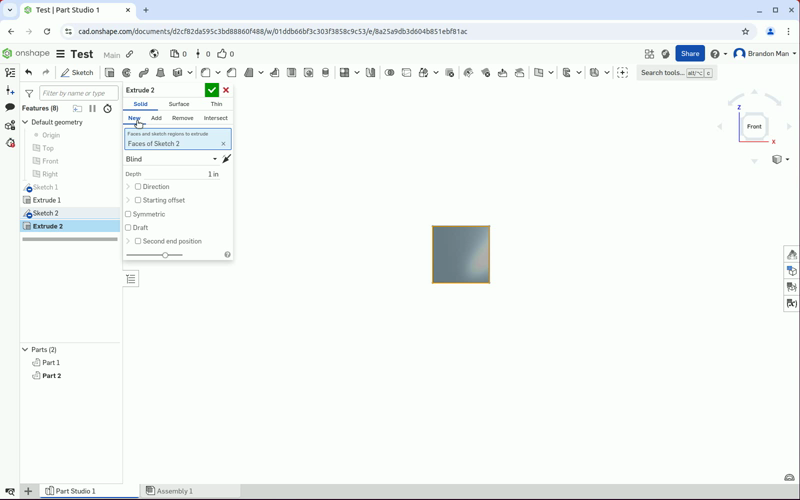
key(tab, 4)
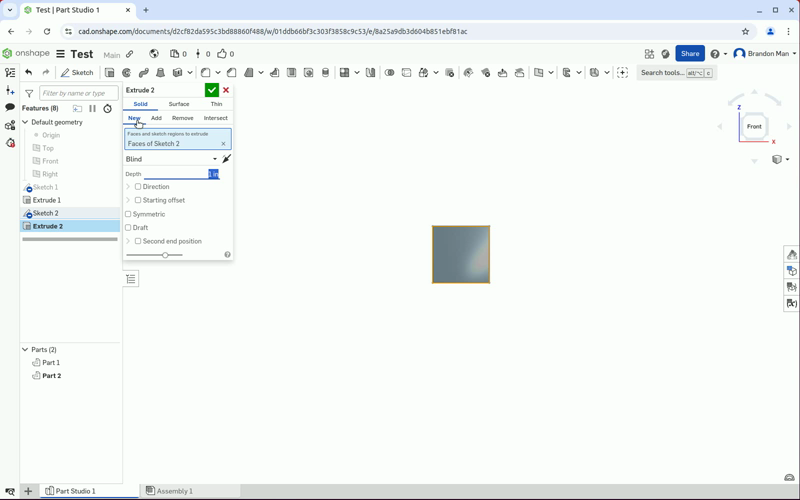
text(23.108)
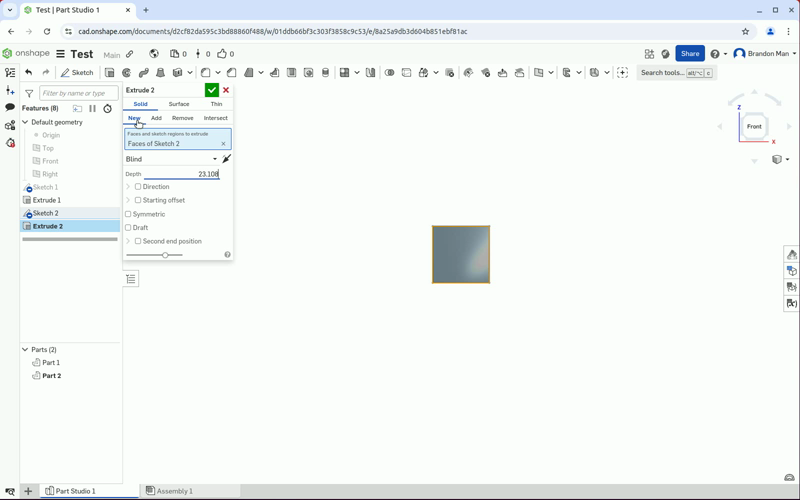
key(enter)
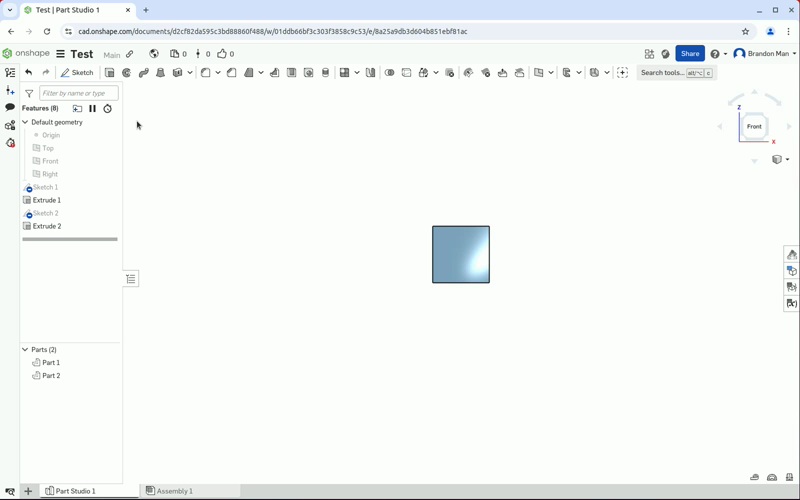
key(shift+h)
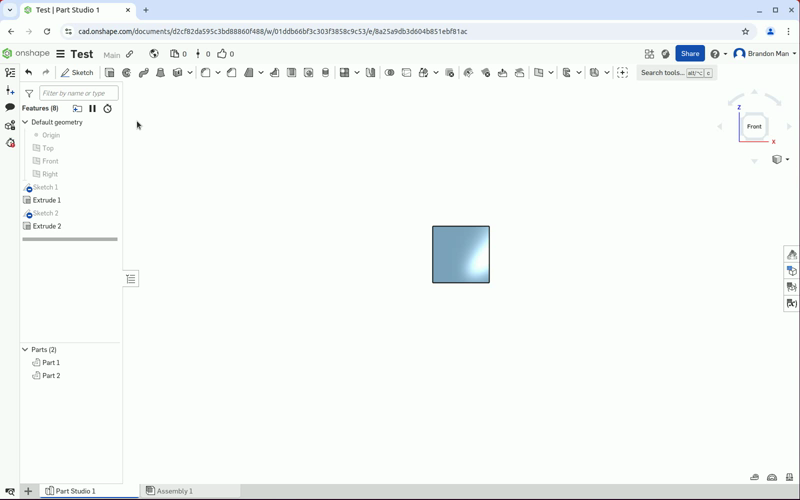
key(shift+h)
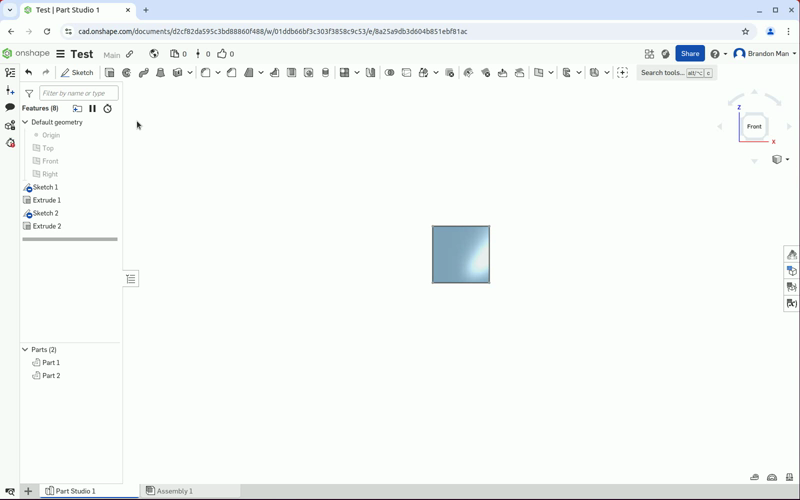
key(shift+7)
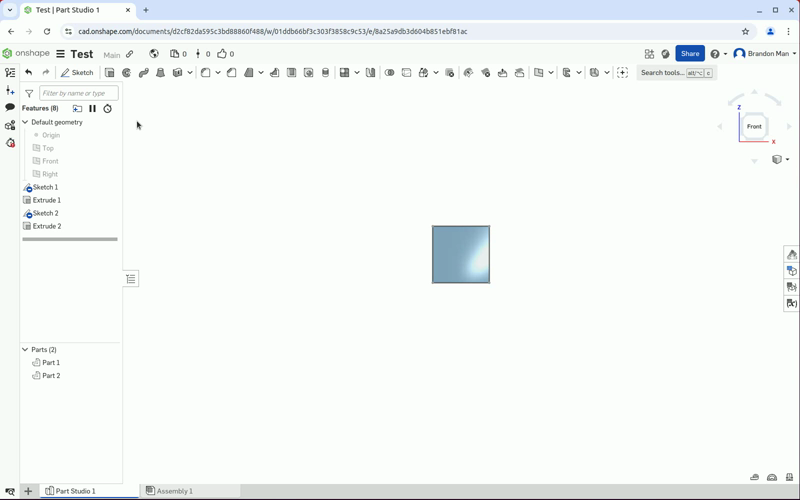
key(left, 2)
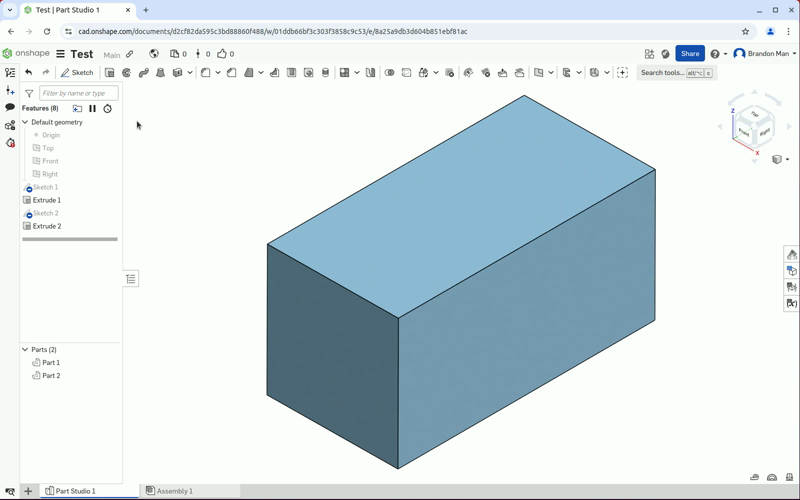
key(down, 2)
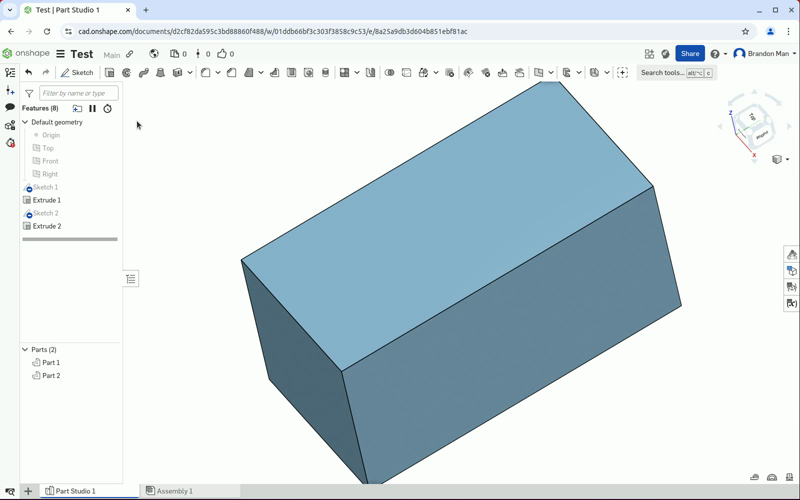
key(up, 2)
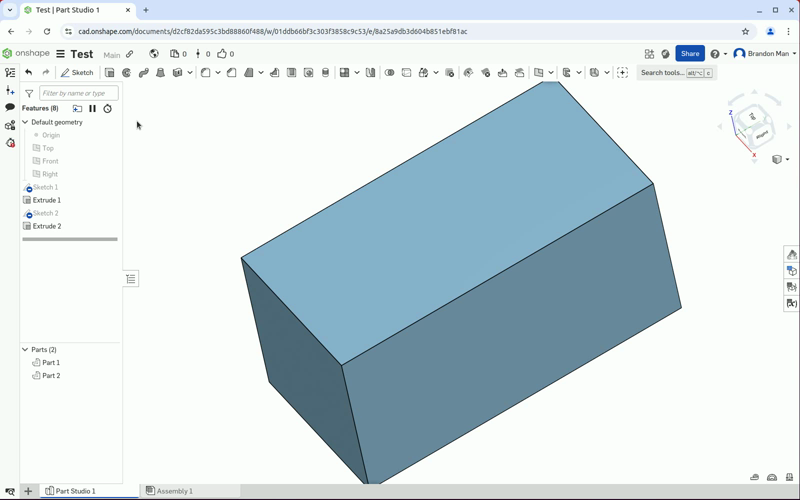
key(right, 2)
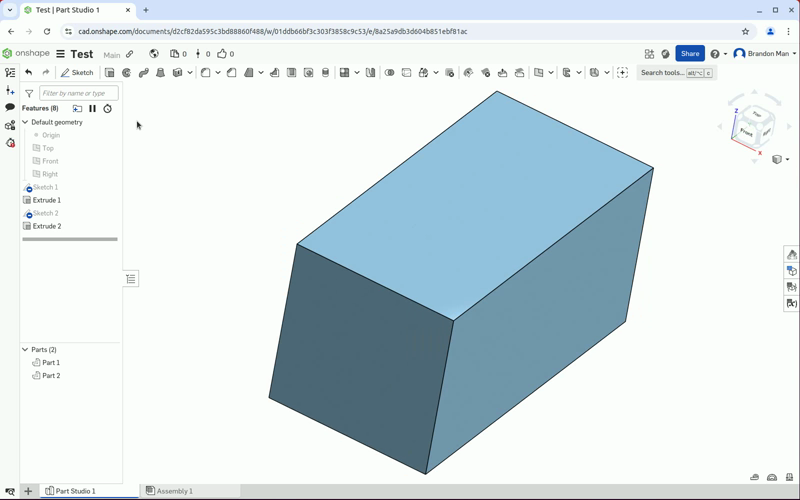
mouse_move(73, 189)
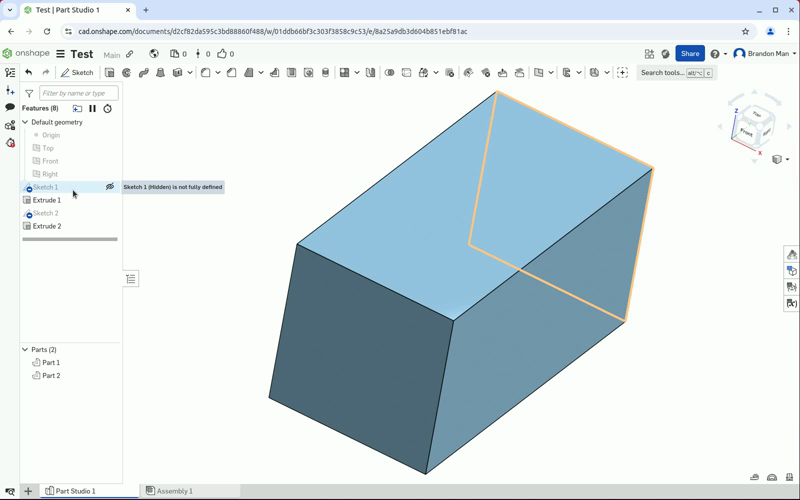
click(73, 189)